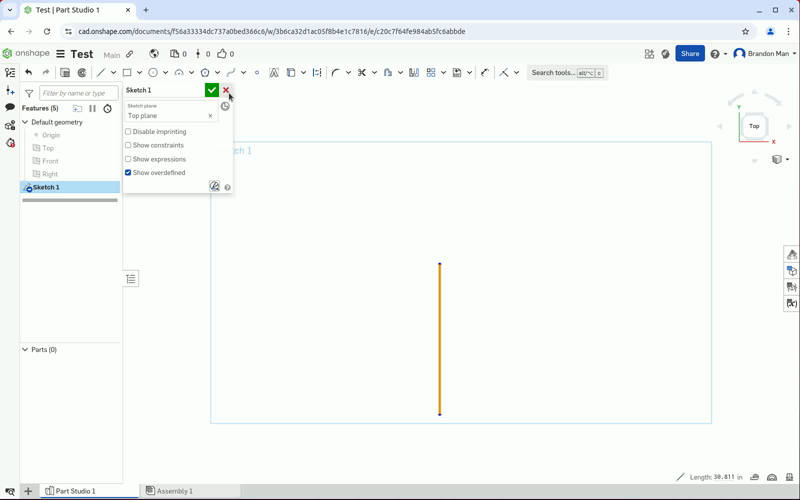
key(shift+h)
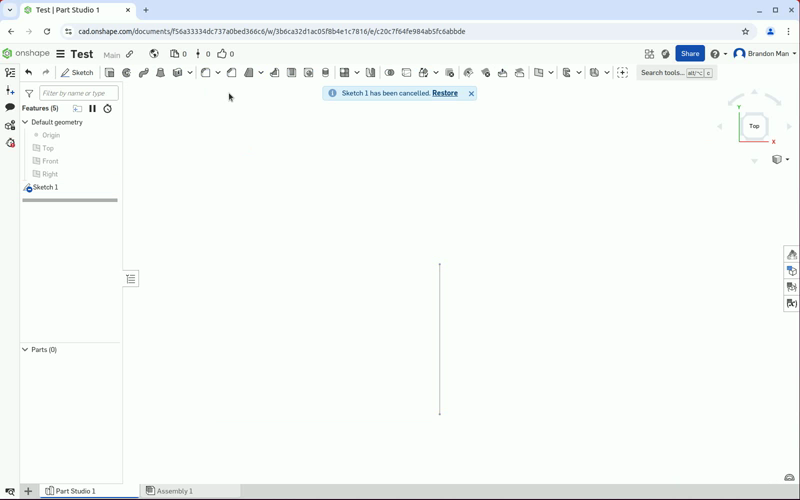
key(shift+s)
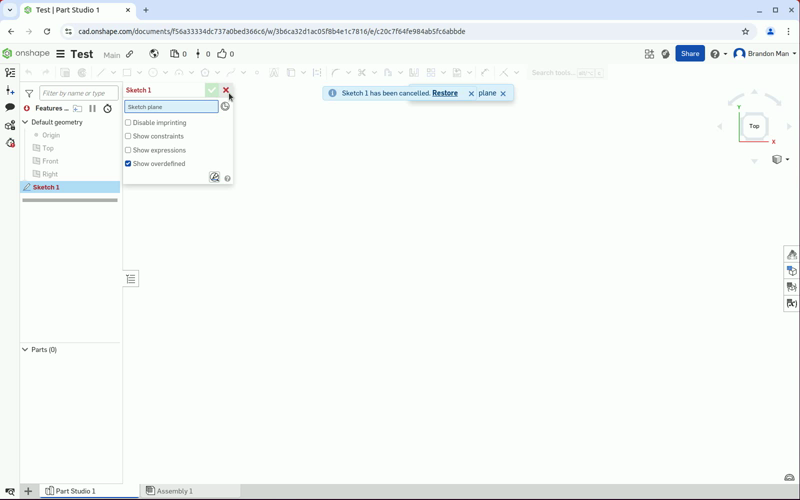
mouse_move(73, 150)
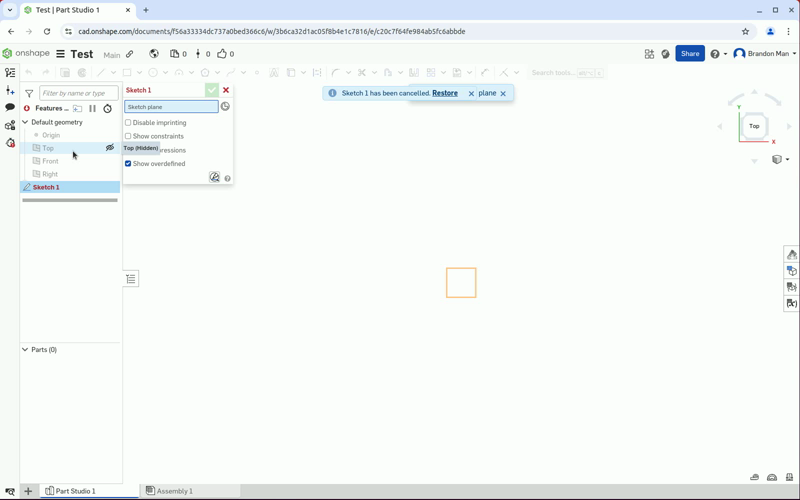
click(73, 150)
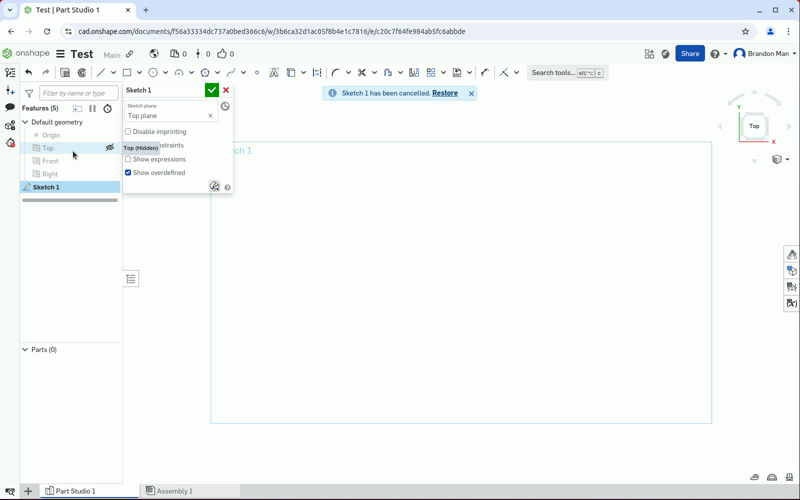
mouse_move(73, 352)
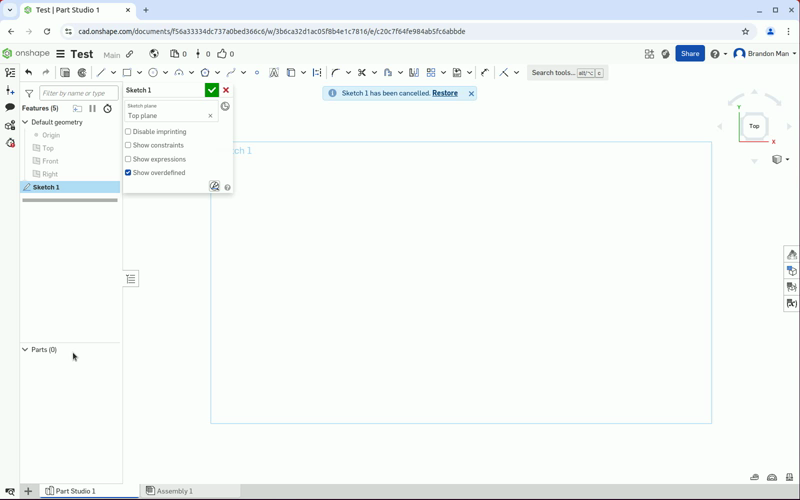
key(y)
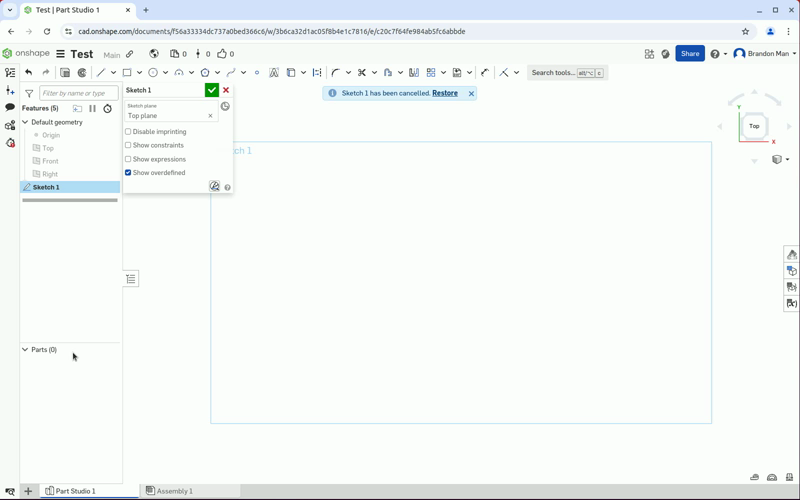
key(l)
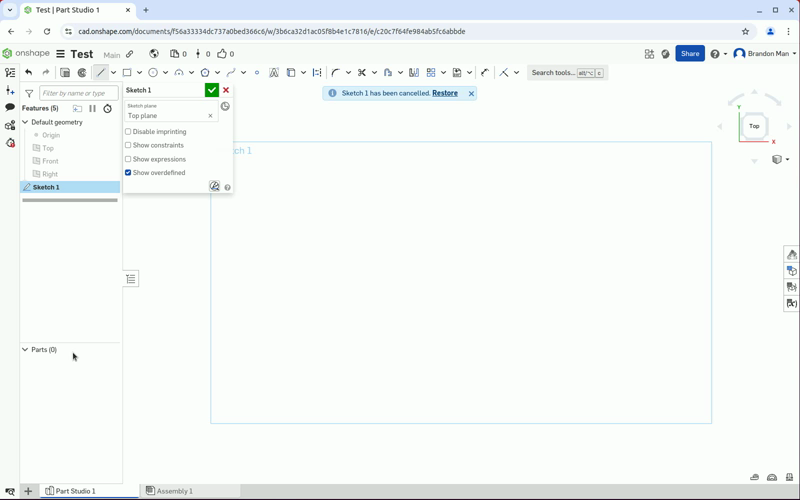
key_down(shift)
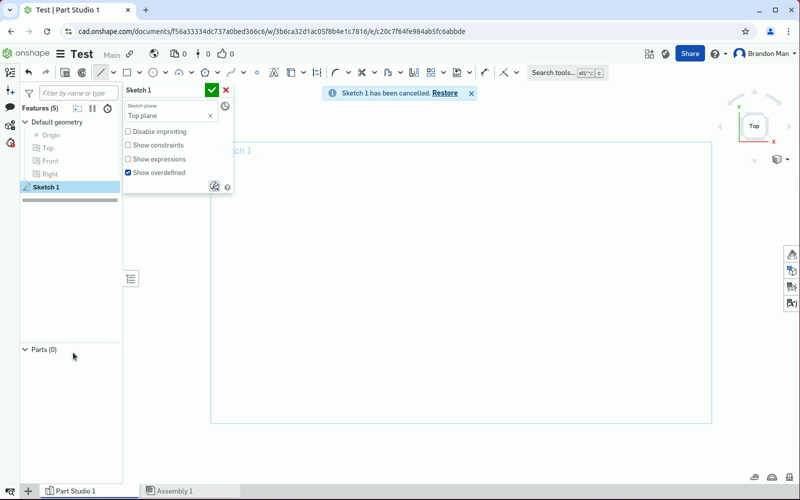
mouse_move(423, 245)
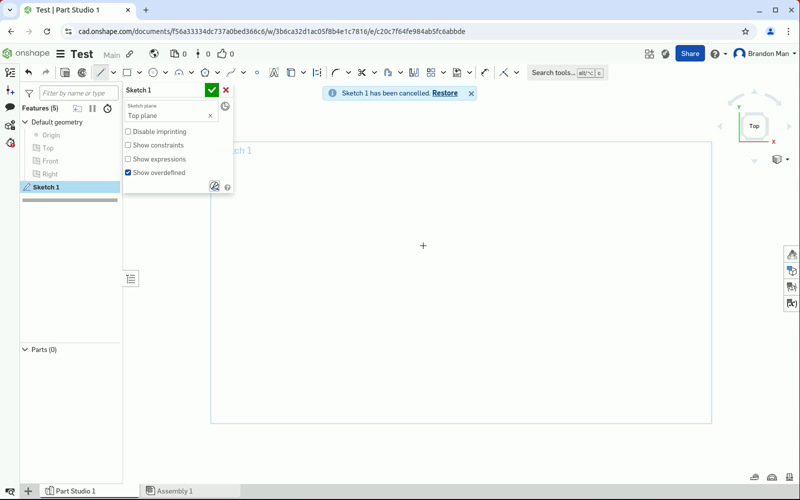
click(423, 245)
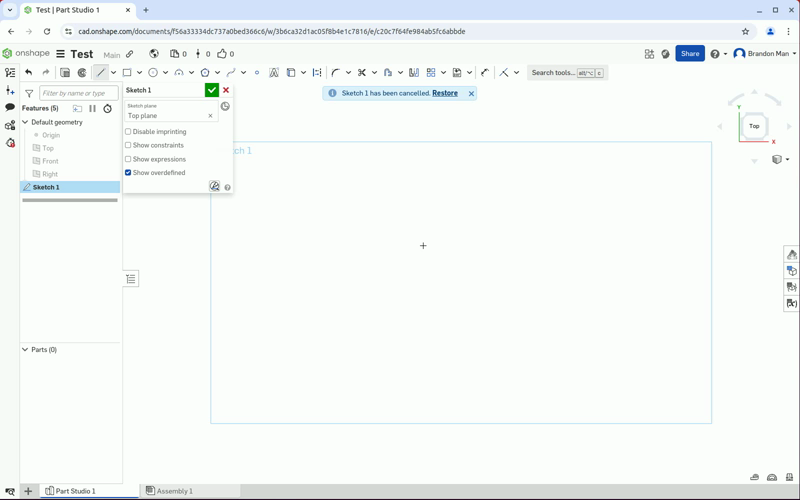
key_up(shift)
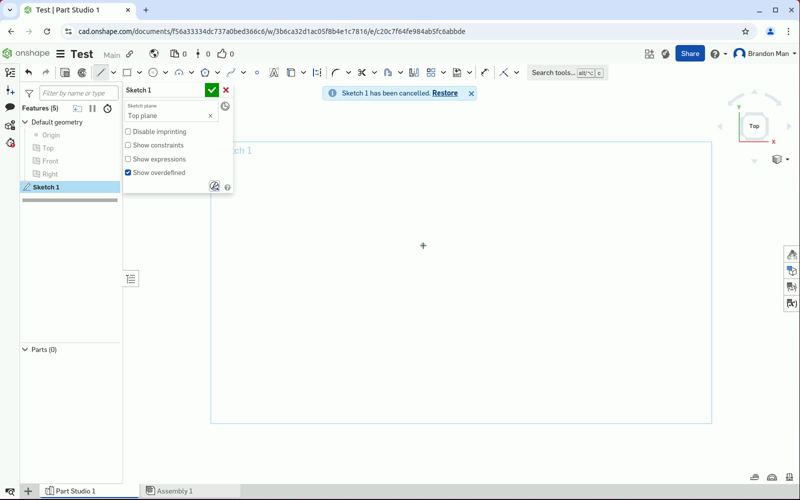
key_down(shift)
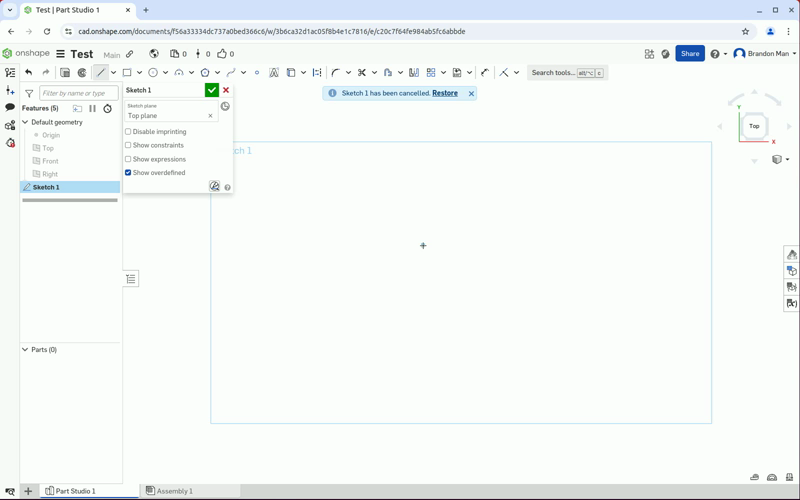
mouse_move(453, 245)
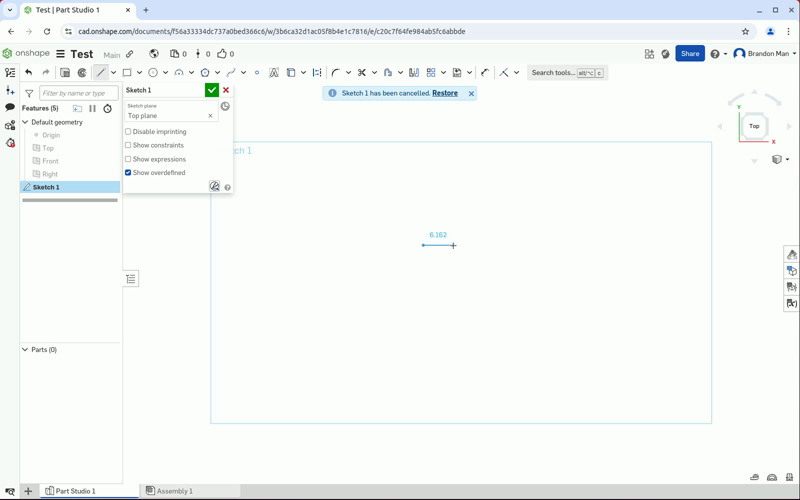
mouse_move(461, 245)
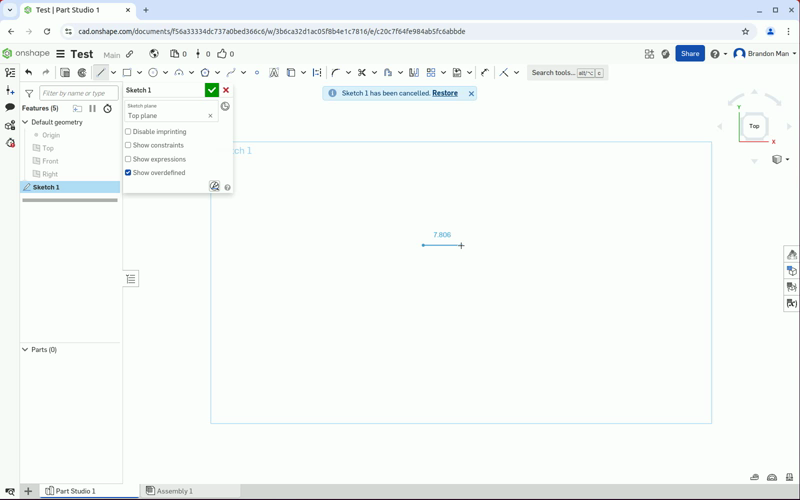
click(461, 245)
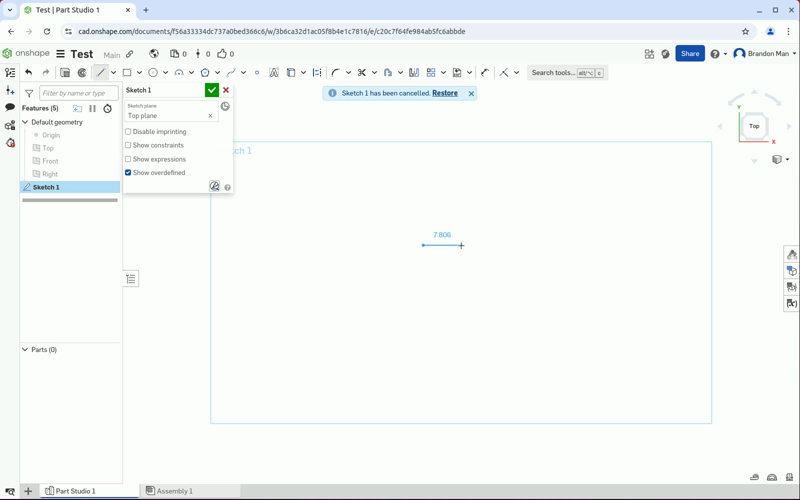
key_up(shift)
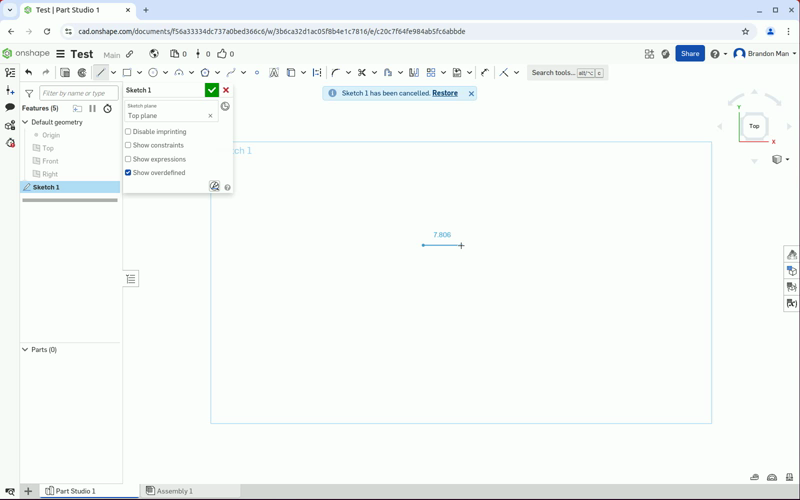
key_down(shift)
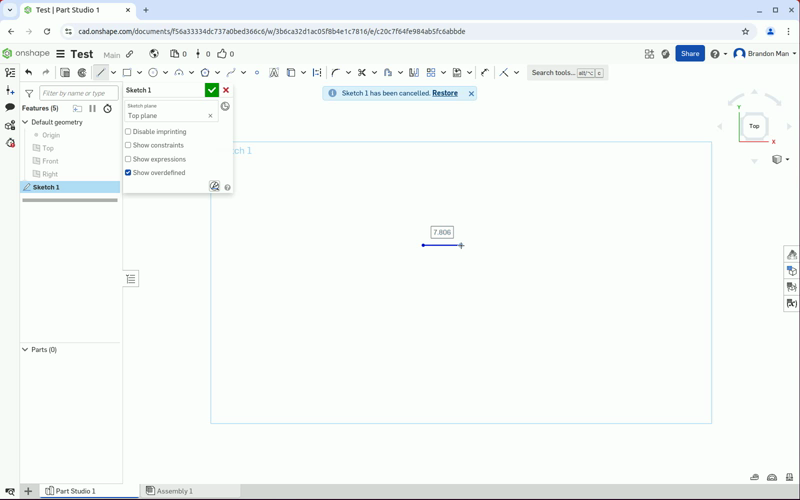
mouse_move(491, 245)
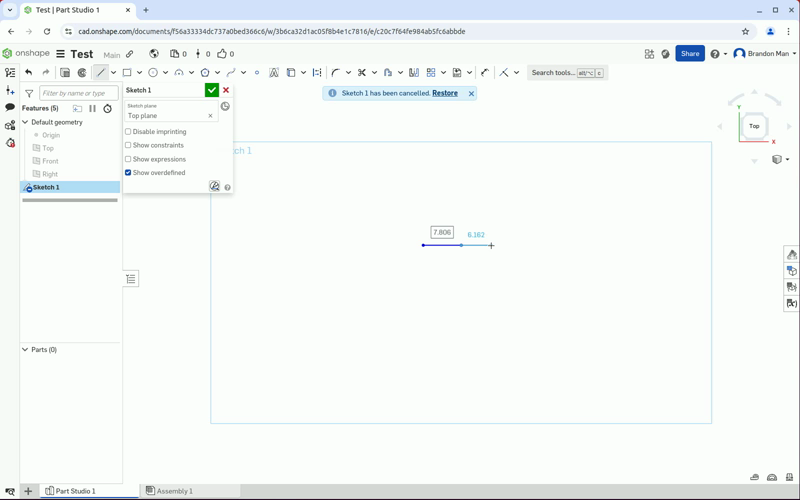
mouse_move(498, 245)
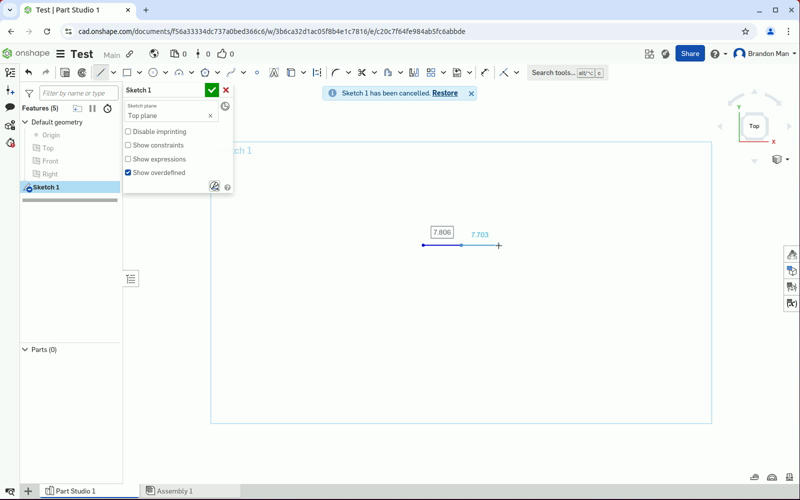
click(498, 245)
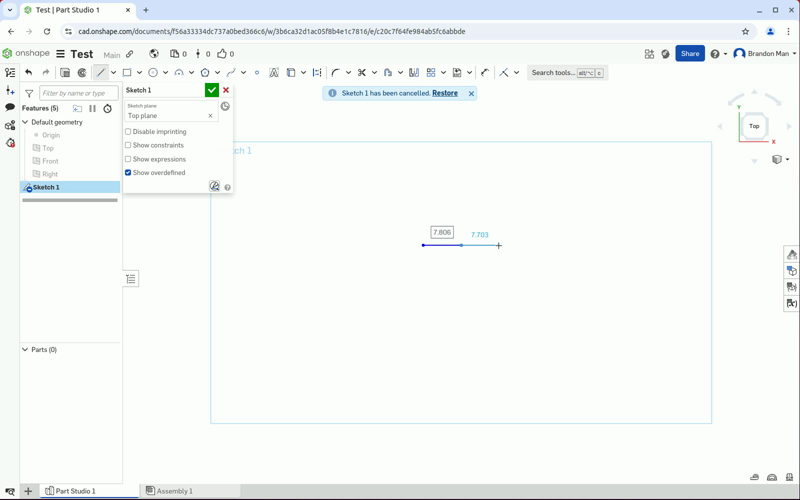
key_up(shift)
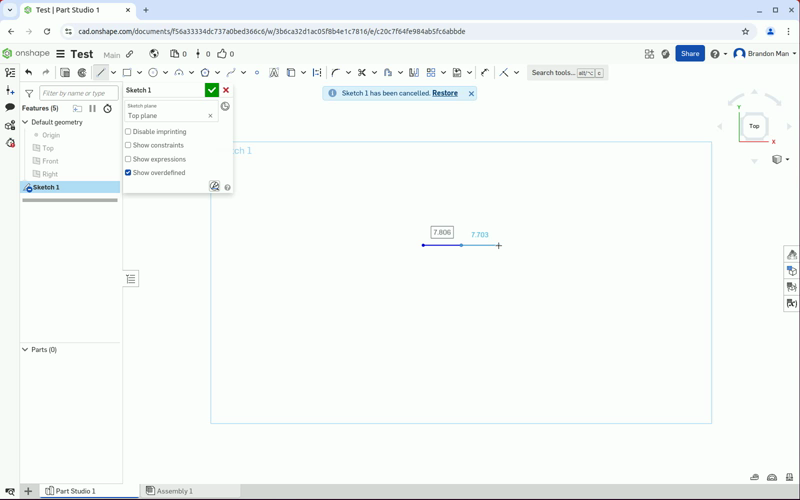
key_down(shift)
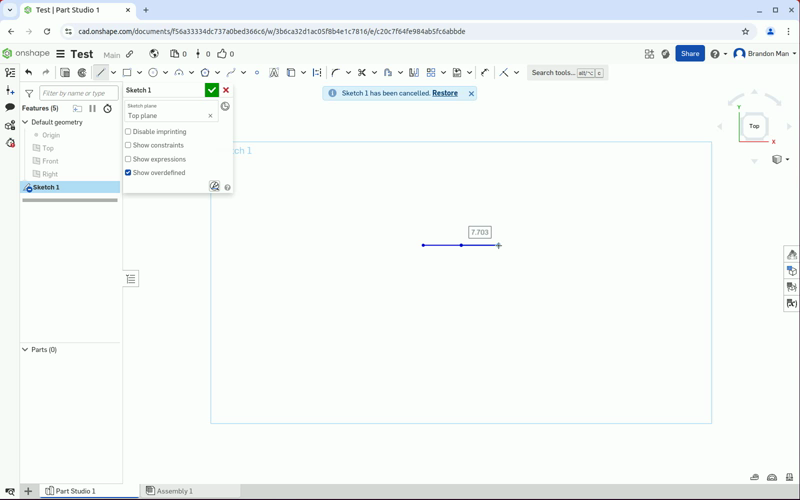
mouse_move(498, 170)
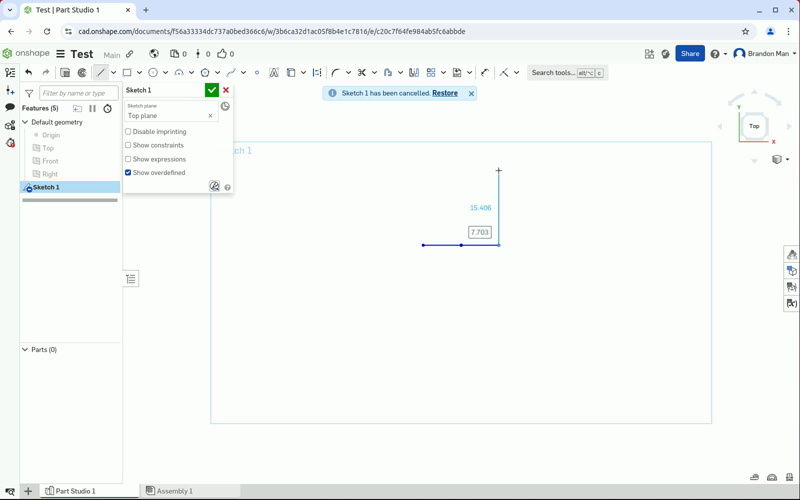
click(498, 170)
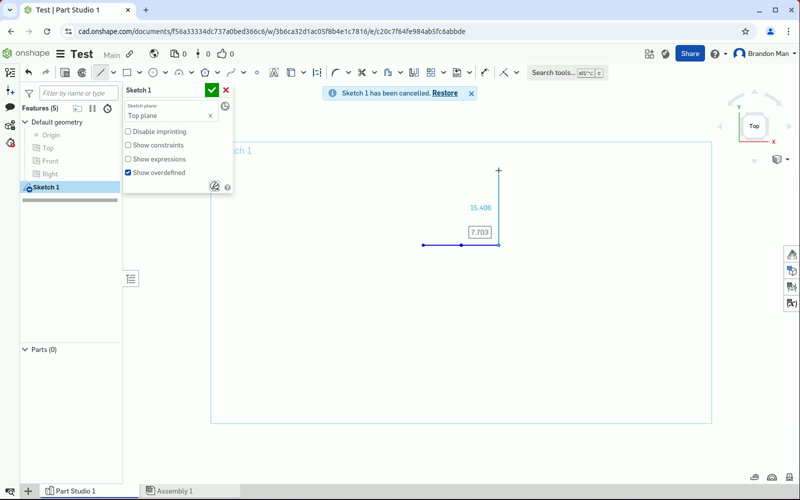
key_up(shift)
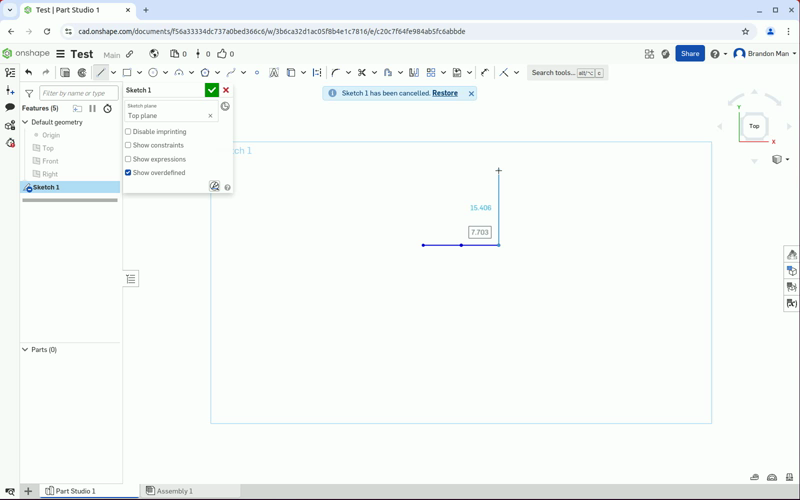
key_down(shift)
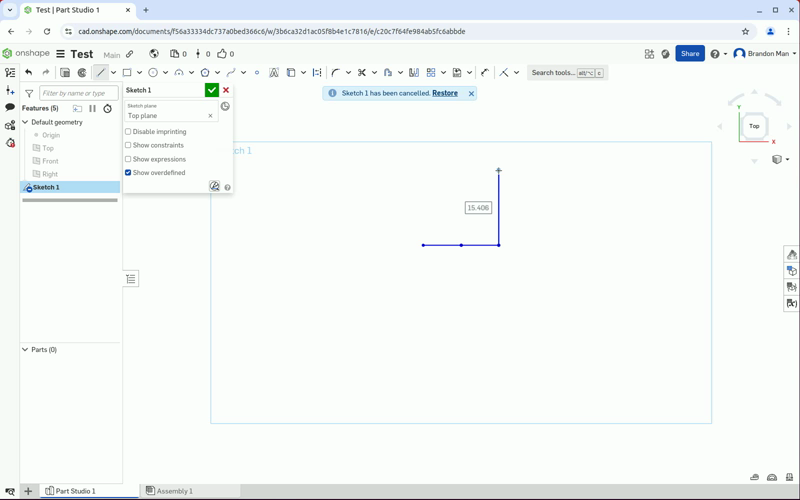
mouse_move(423, 170)
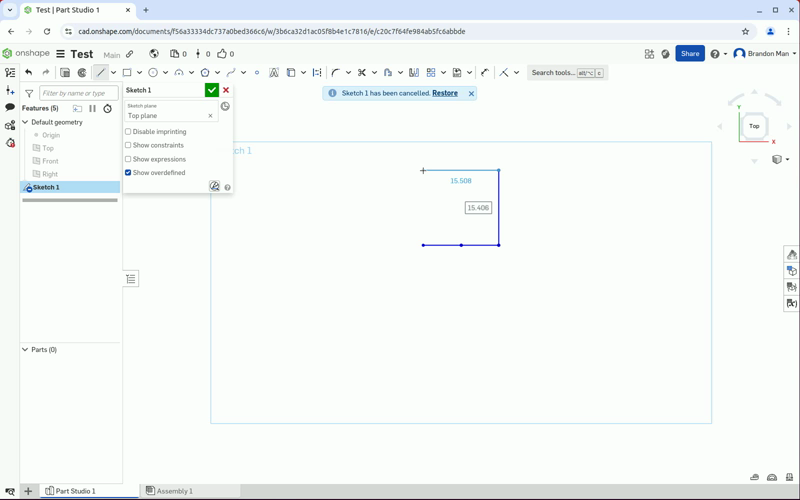
click(423, 170)
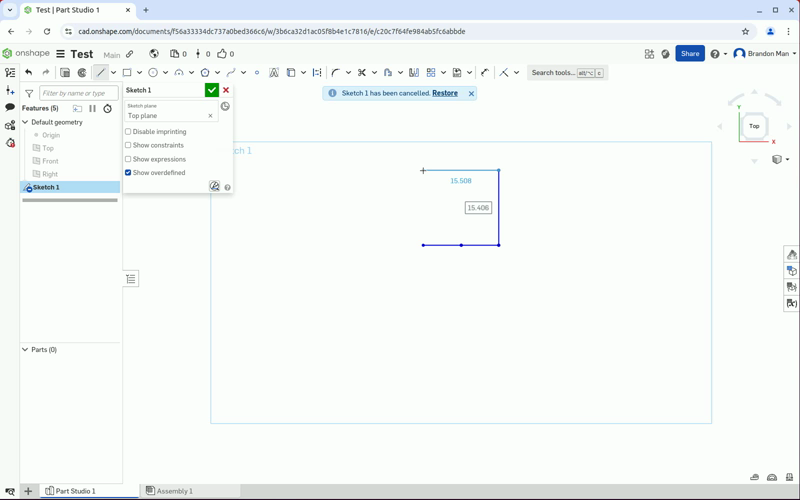
key_up(shift)
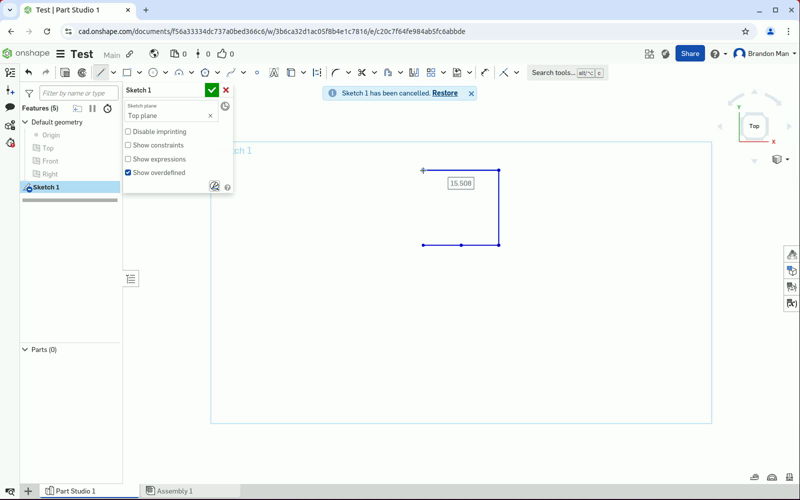
key_down(shift)
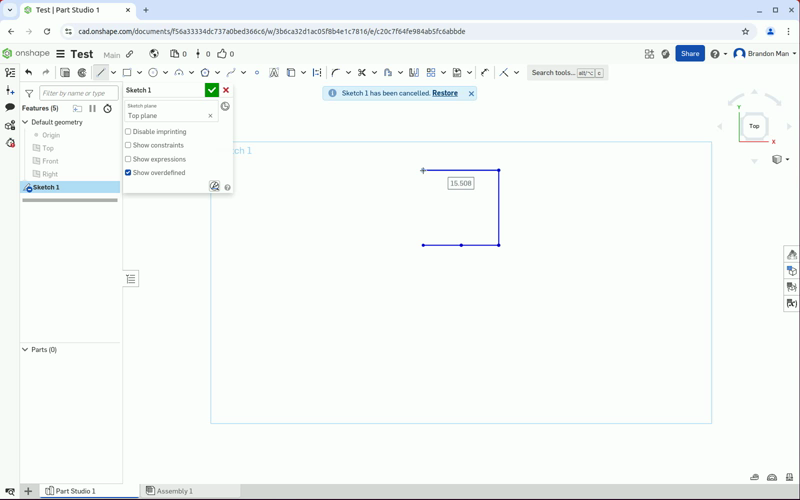
mouse_move(423, 245)
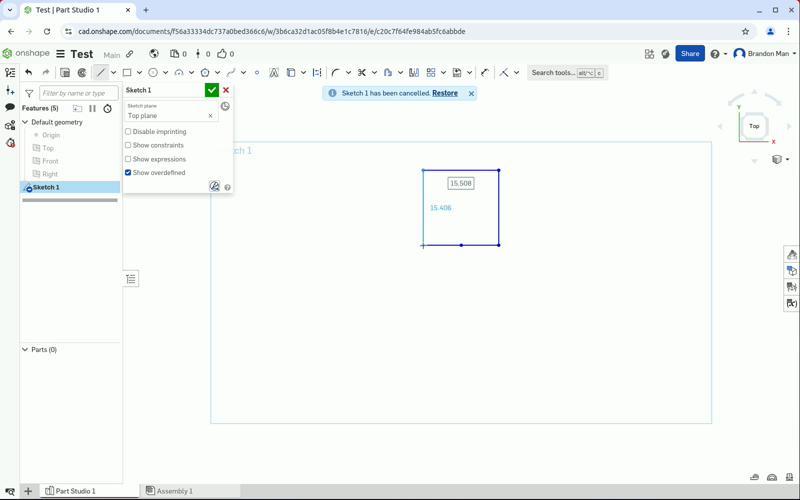
key_up(shift)
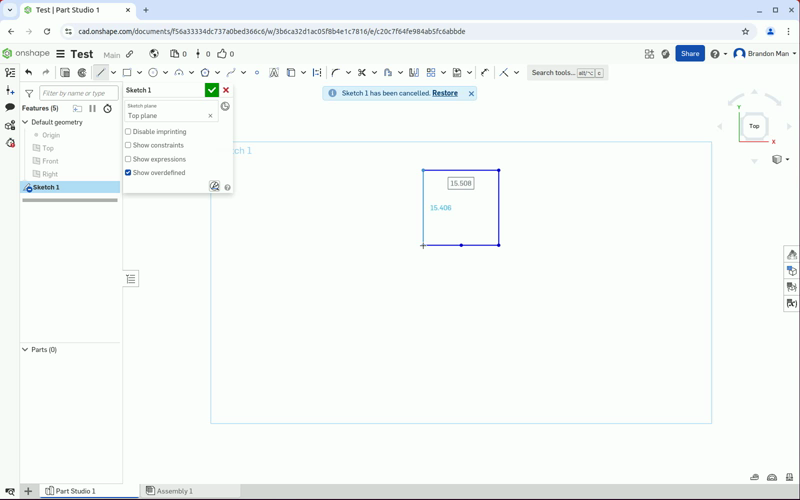
click(423, 245)
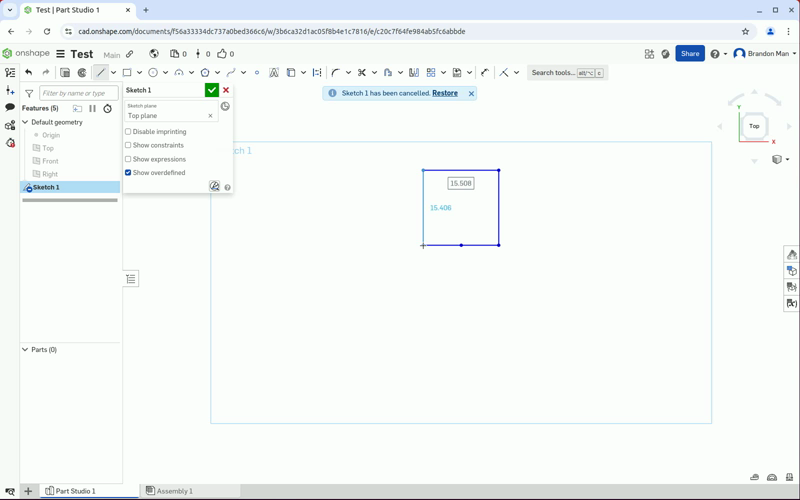
key(esc)
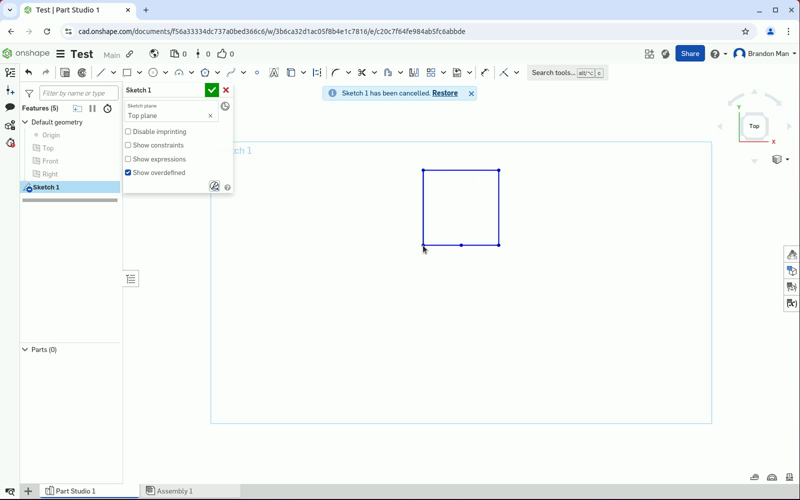
mouse_move(475, 217)
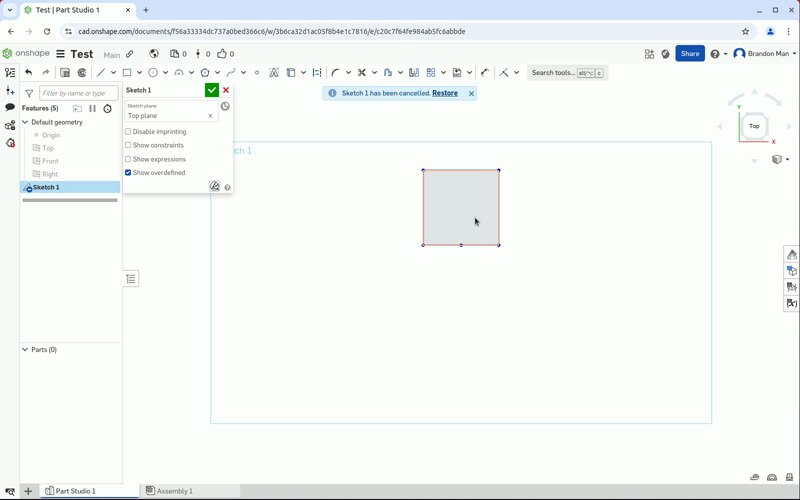
click(475, 217)
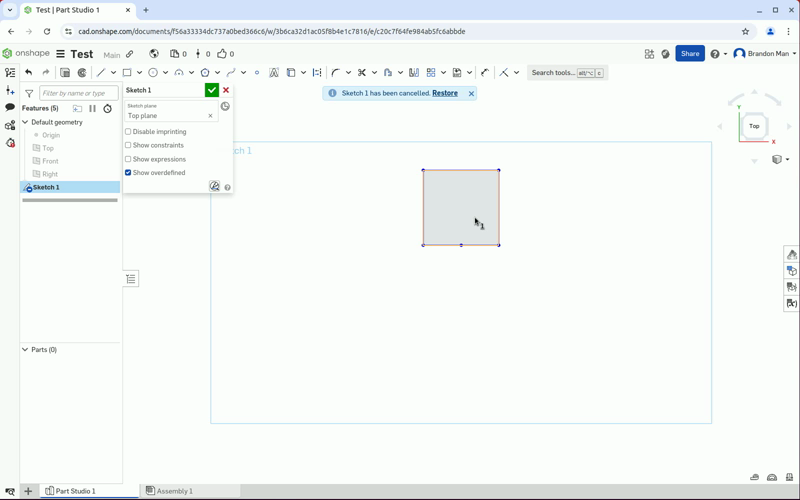
mouse_move(73, 352)
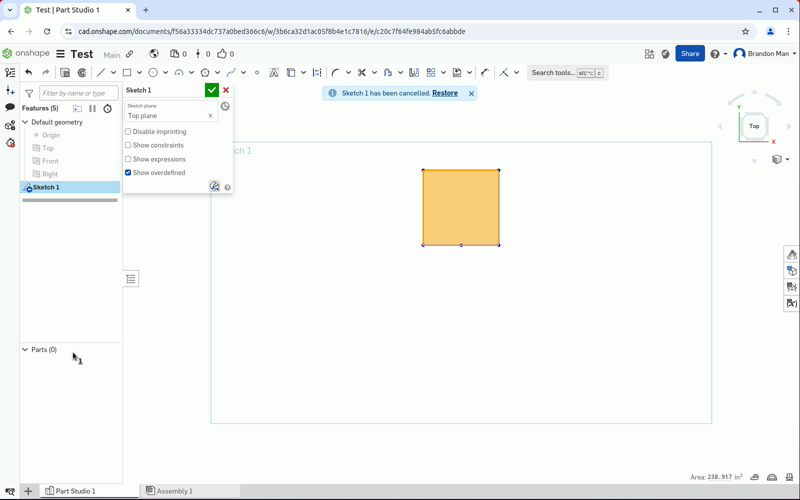
key(shift+y)
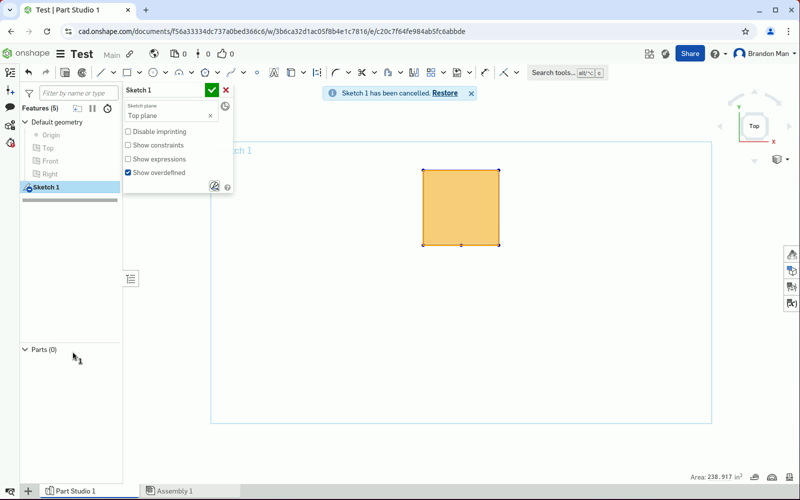
key(shift+e)
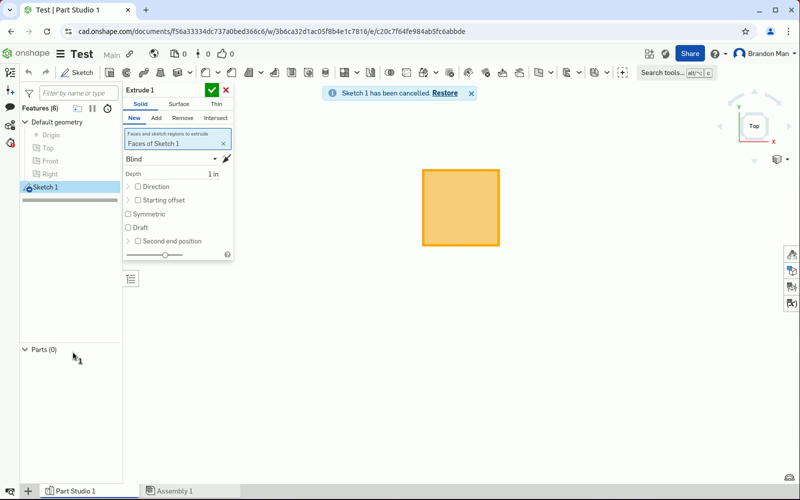
mouse_move(143, 106)
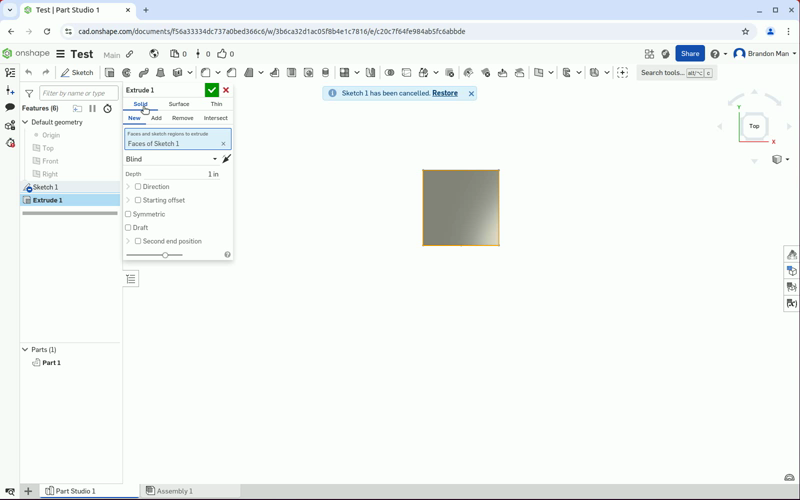
click(143, 106)
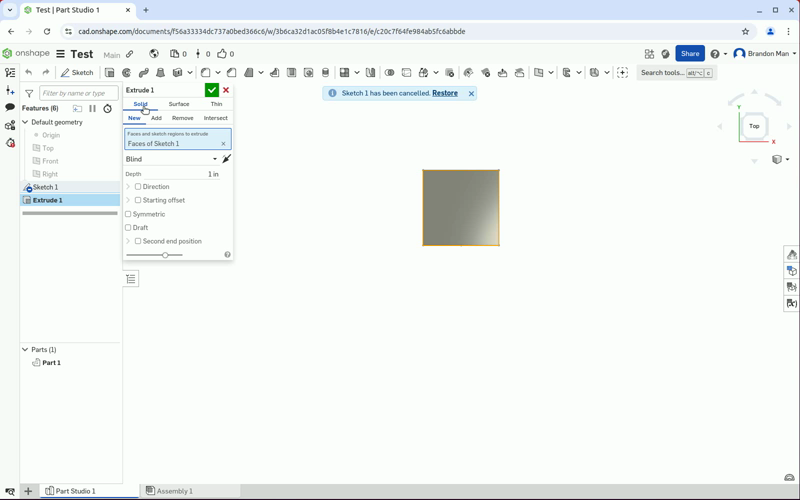
mouse_move(137, 120)
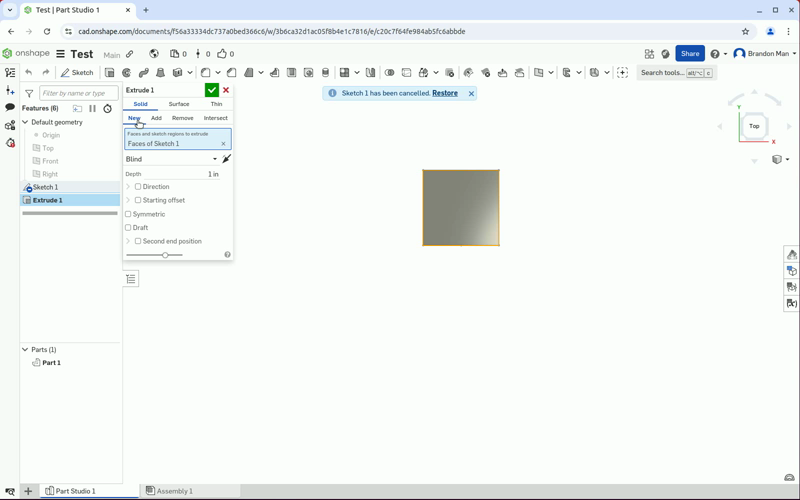
click(137, 120)
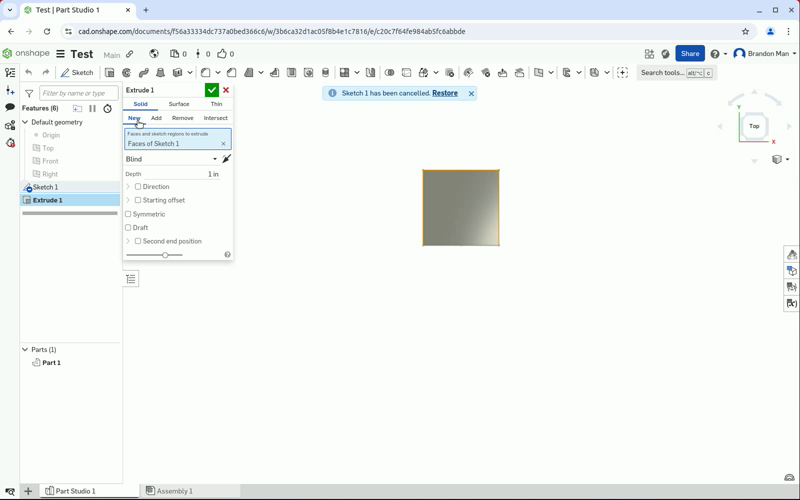
key(tab, 4)
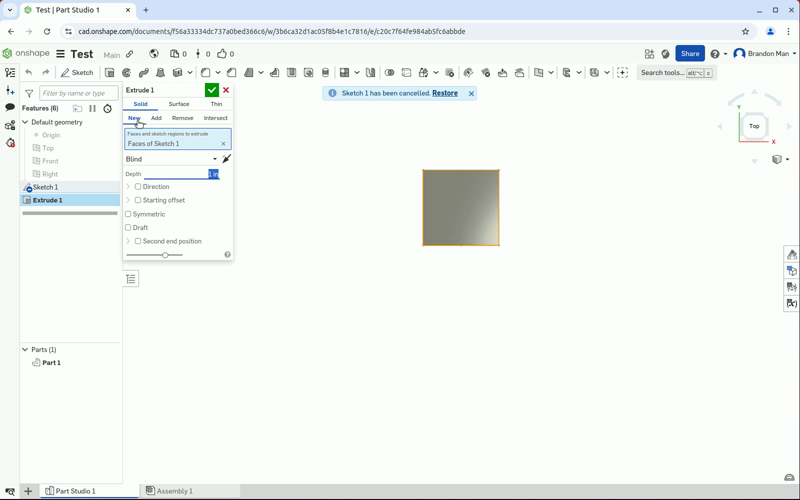
text(-23.108)
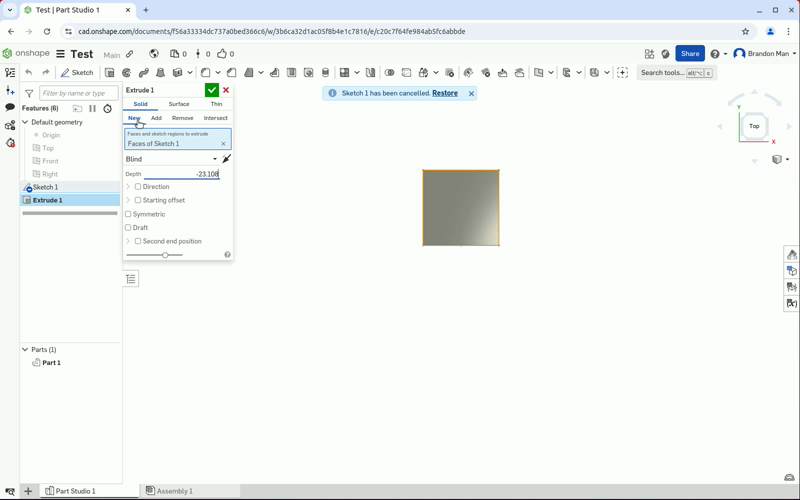
key(tab, 3)
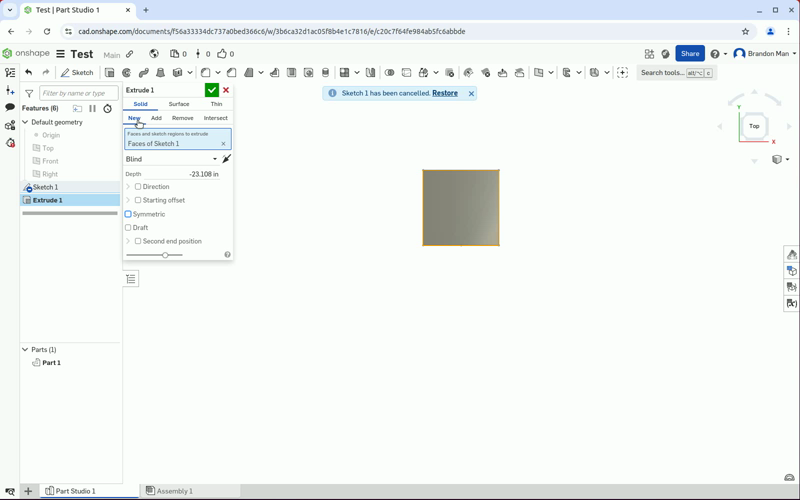
key(space)
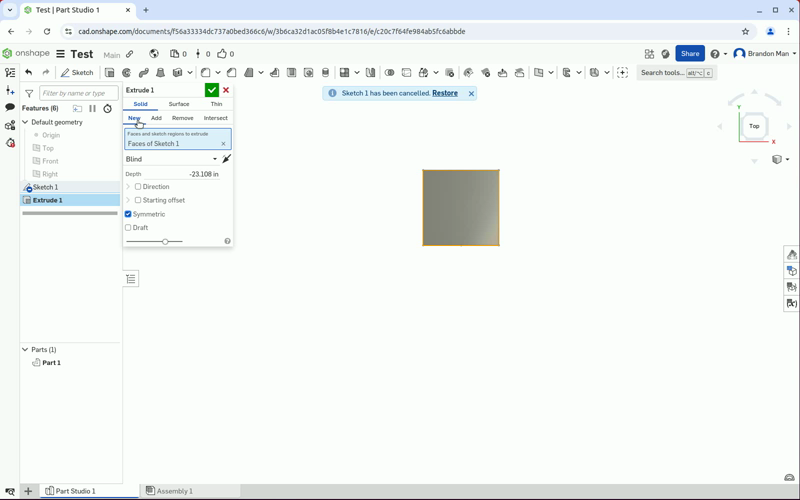
key(enter)
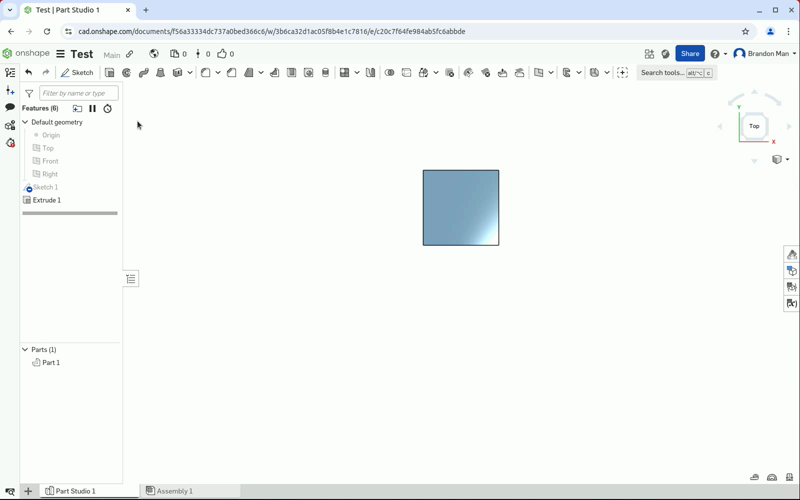
key(shift+h)
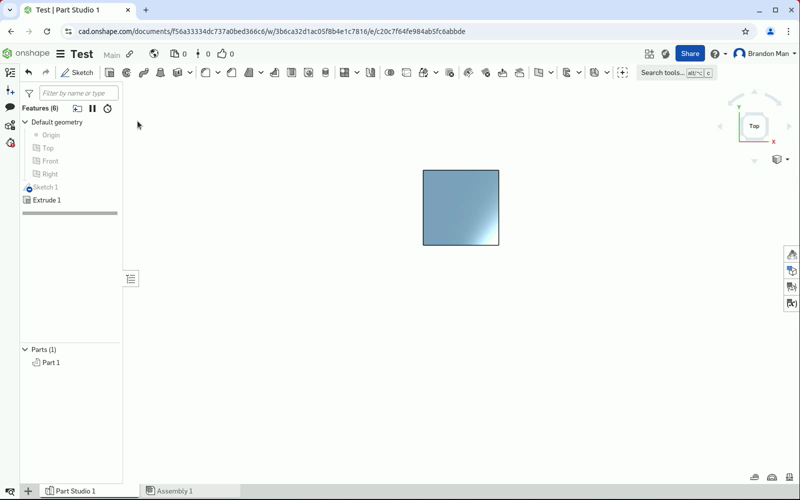
key(shift+h)
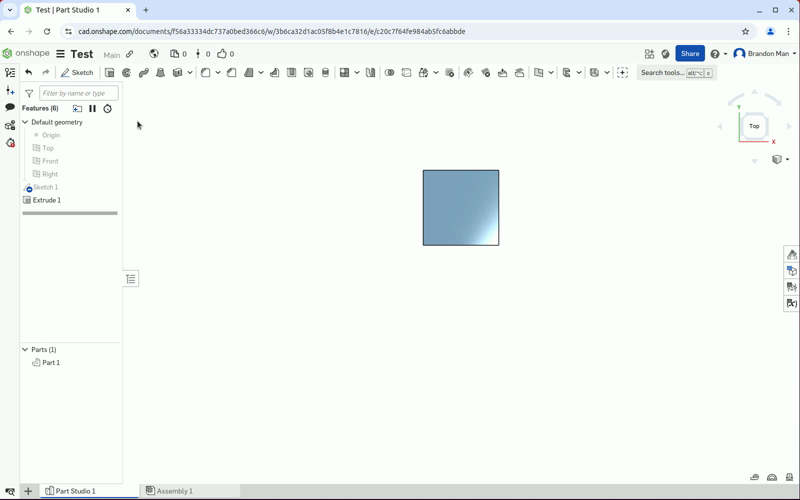
mouse_move(73, 189)
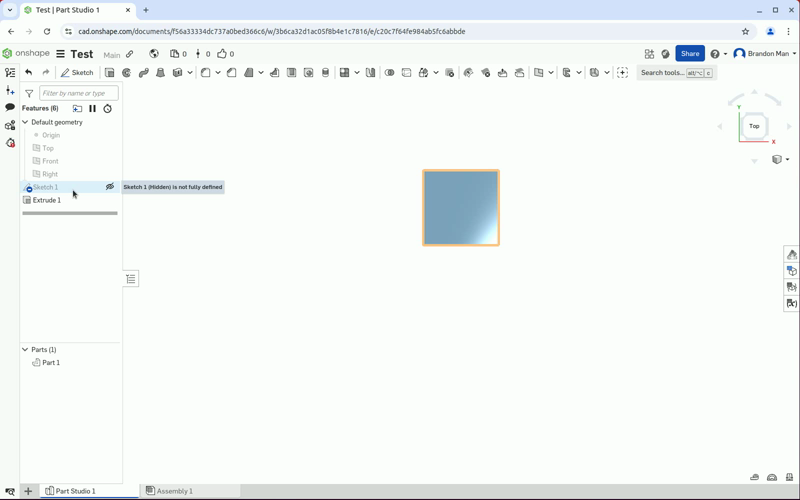
click(73, 189)
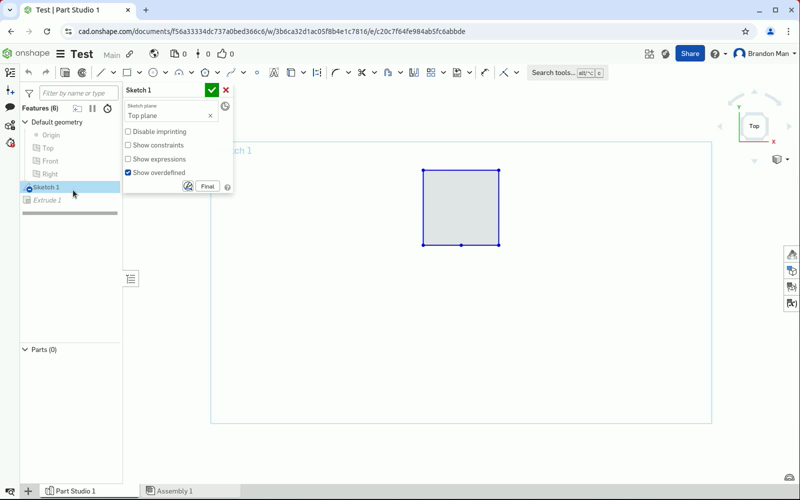
mouse_move(229, 92)
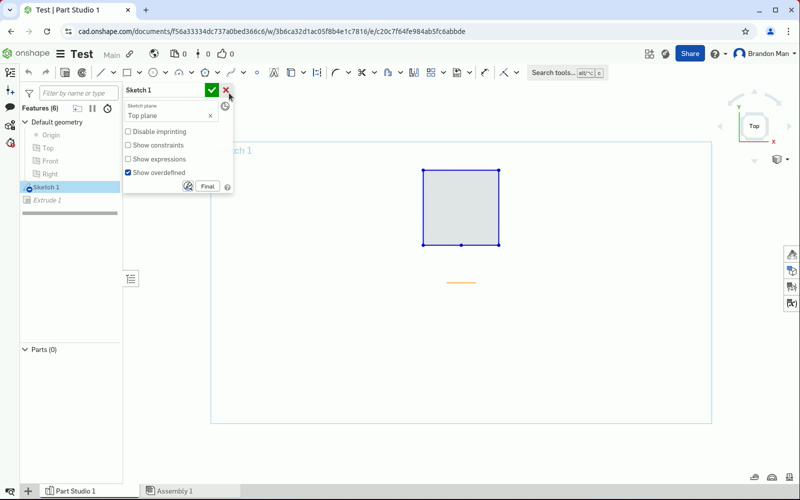
click(229, 92)
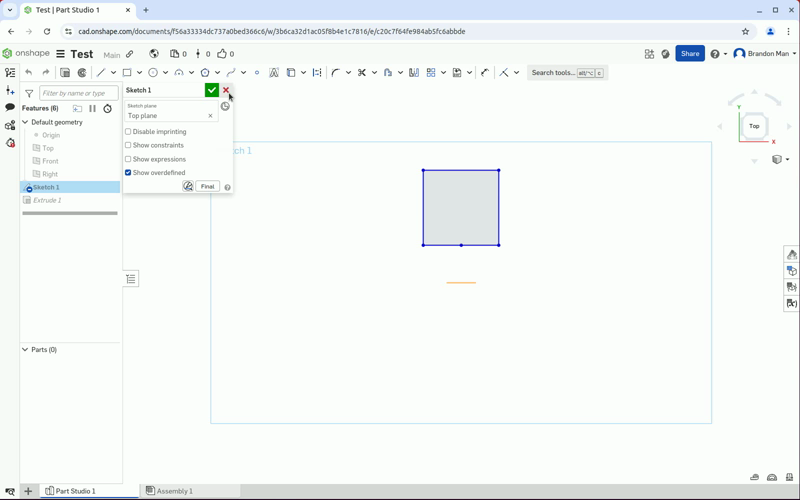
key(shift+s)
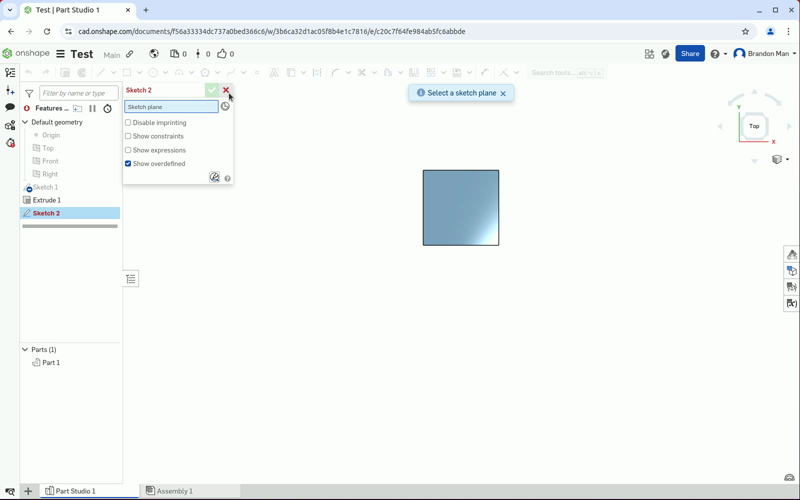
mouse_move(73, 150)
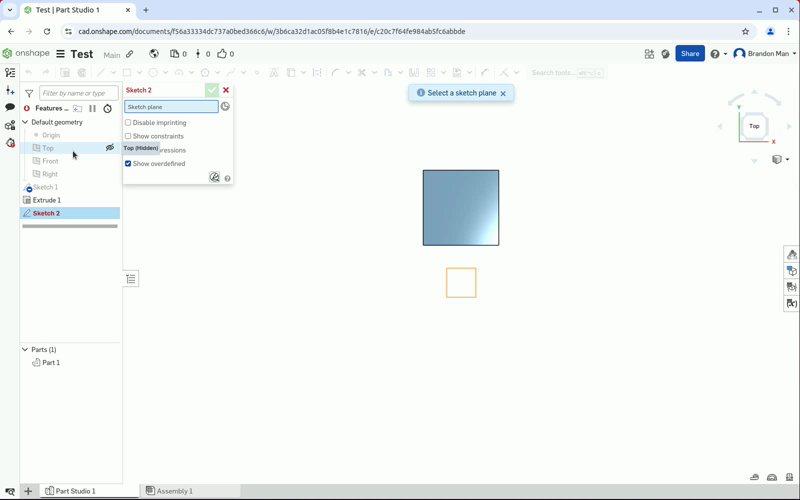
click(73, 150)
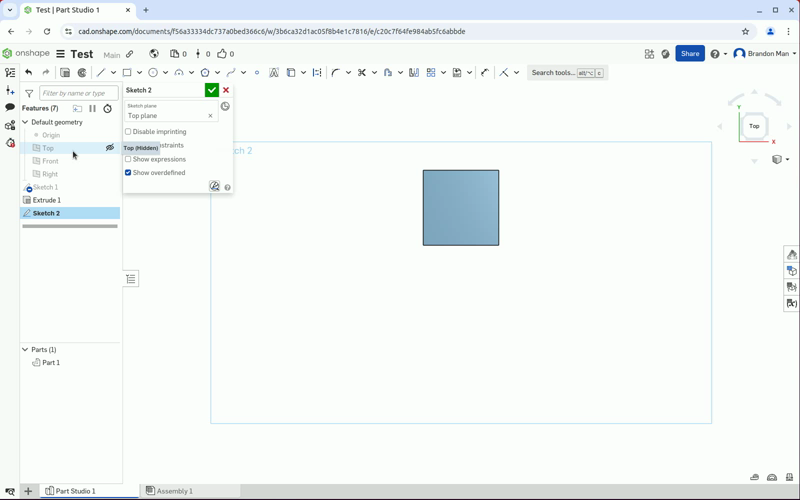
mouse_move(73, 352)
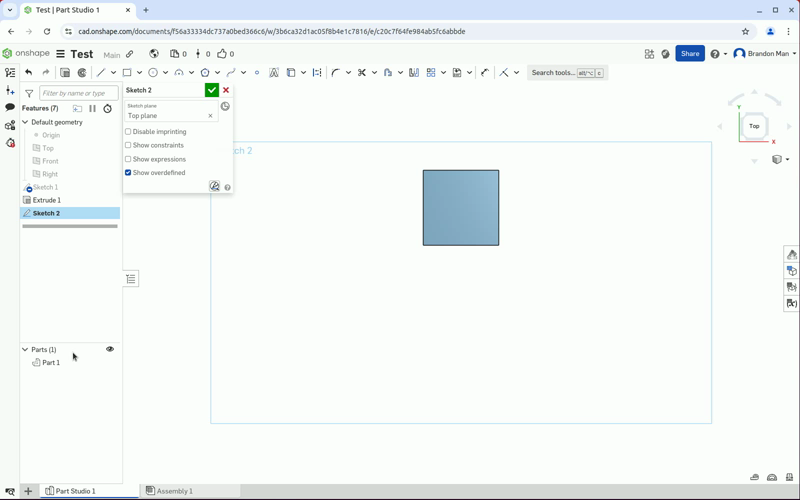
key(y)
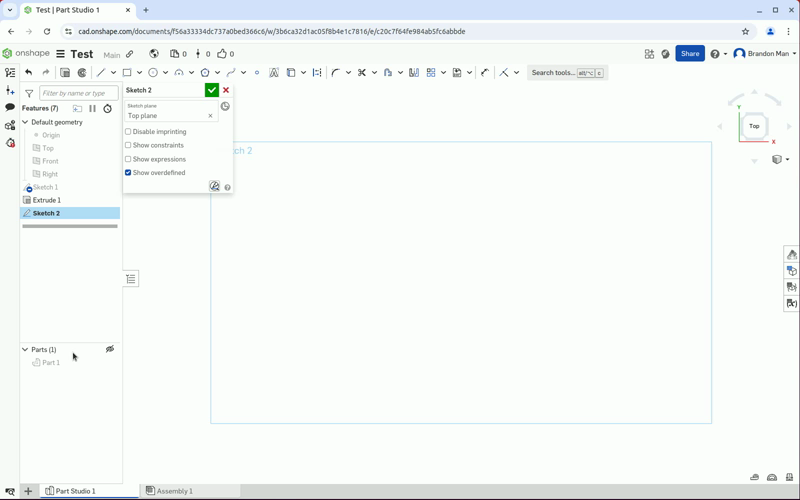
key(l)
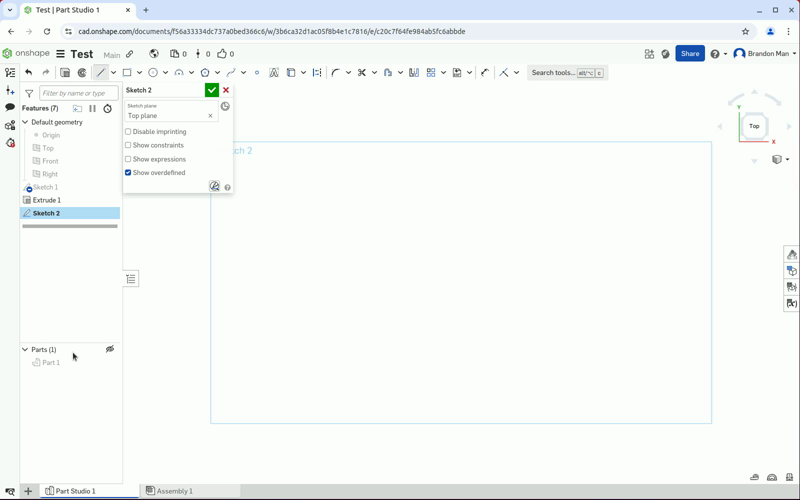
key_down(shift)
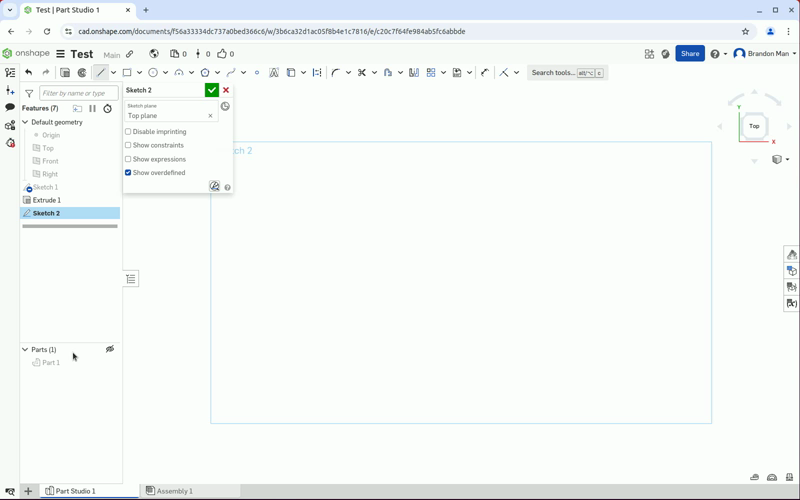
mouse_move(385, 320)
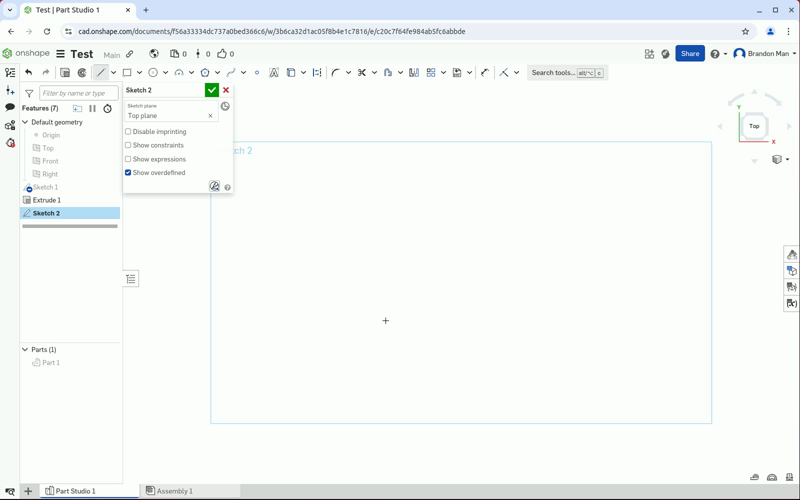
click(385, 320)
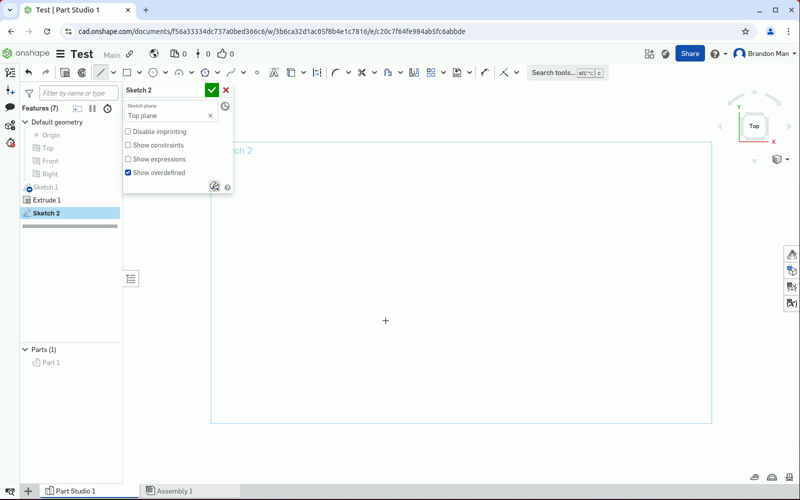
key_up(shift)
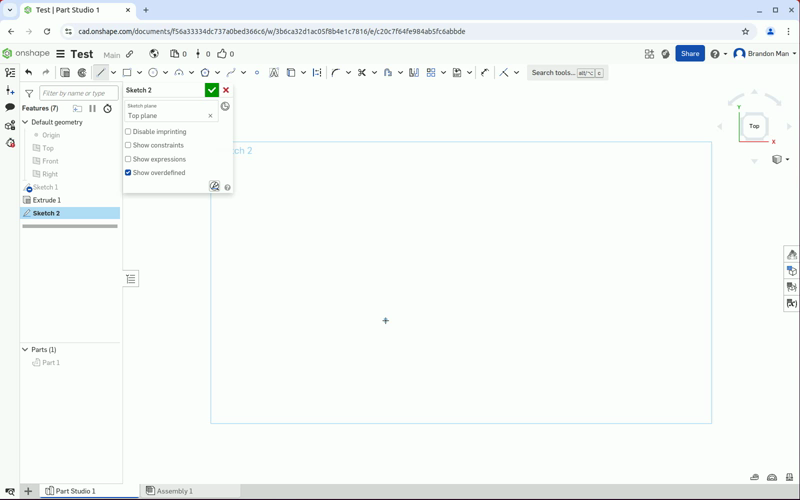
key_down(shift)
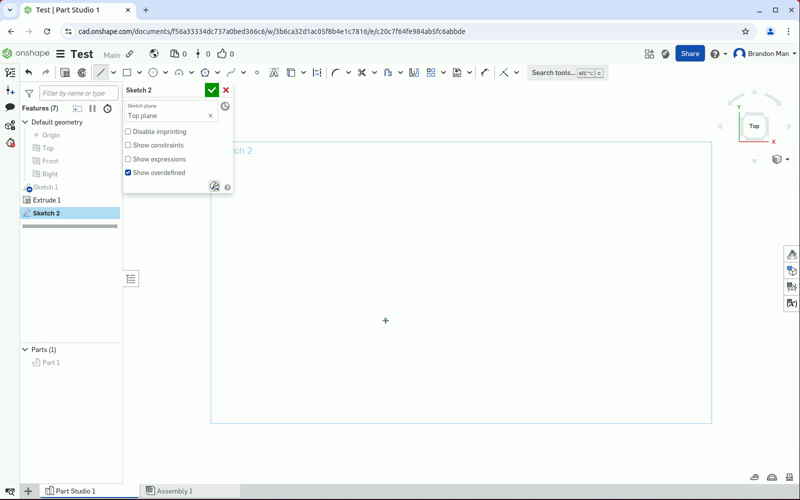
mouse_move(535, 320)
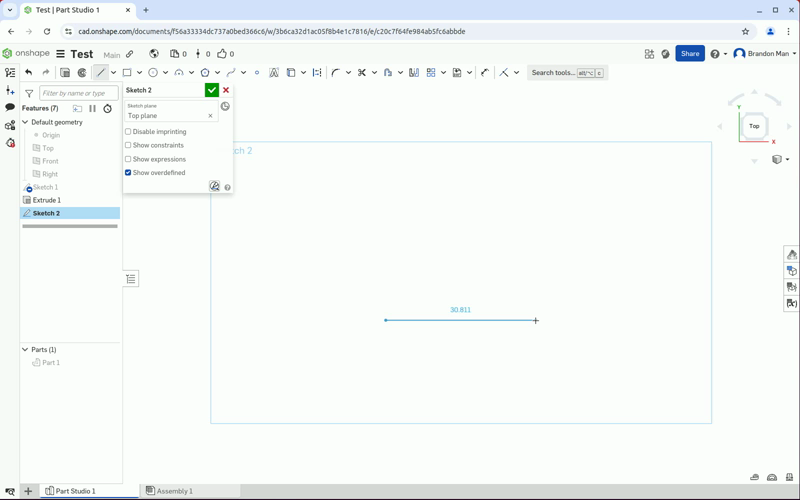
click(535, 320)
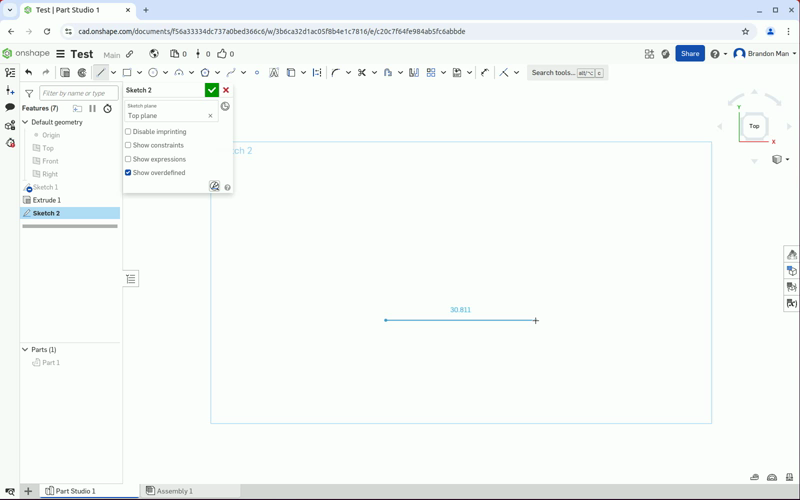
key_up(shift)
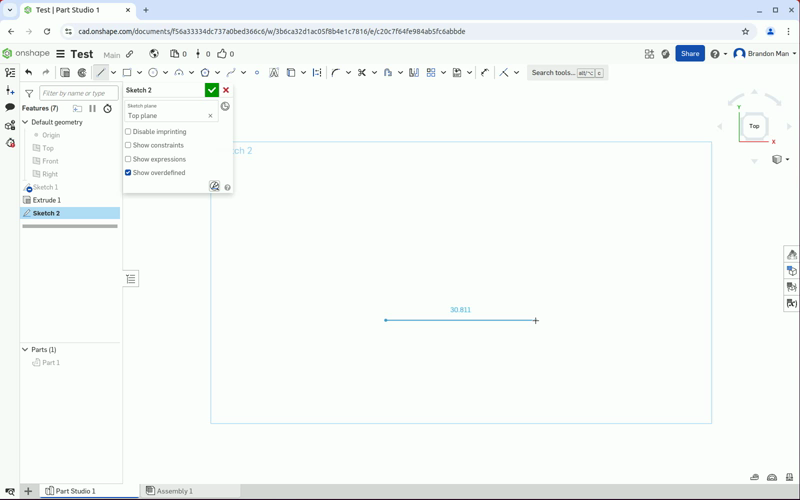
key_down(shift)
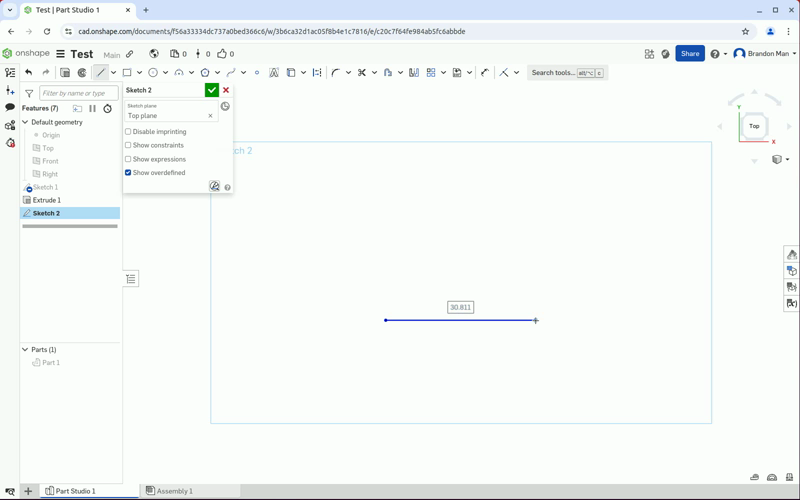
mouse_move(535, 244)
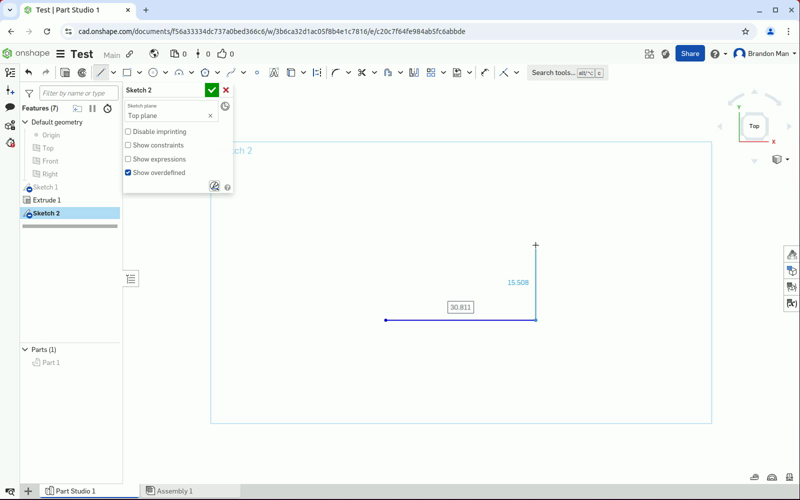
click(535, 244)
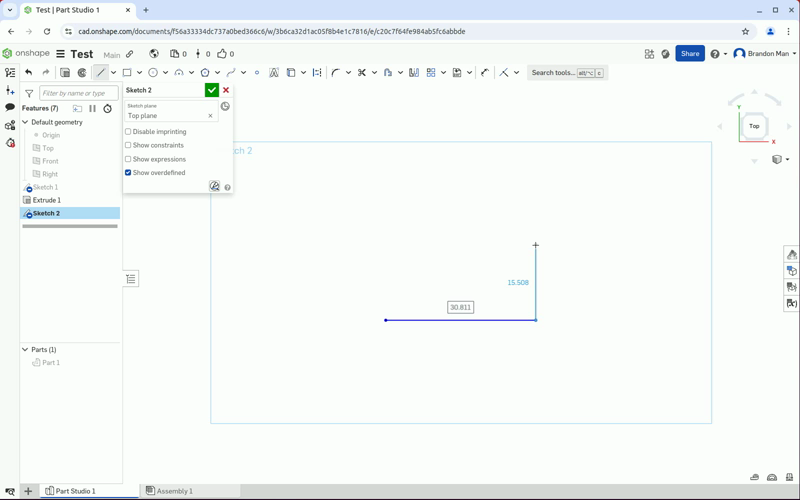
key_up(shift)
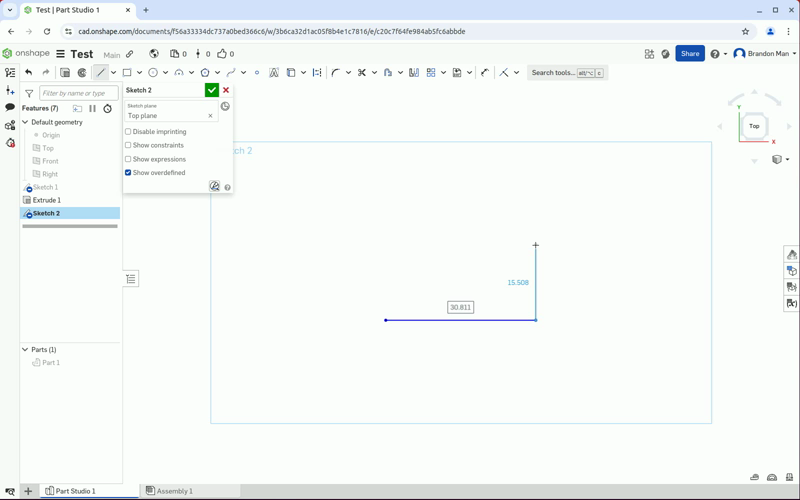
key_down(shift)
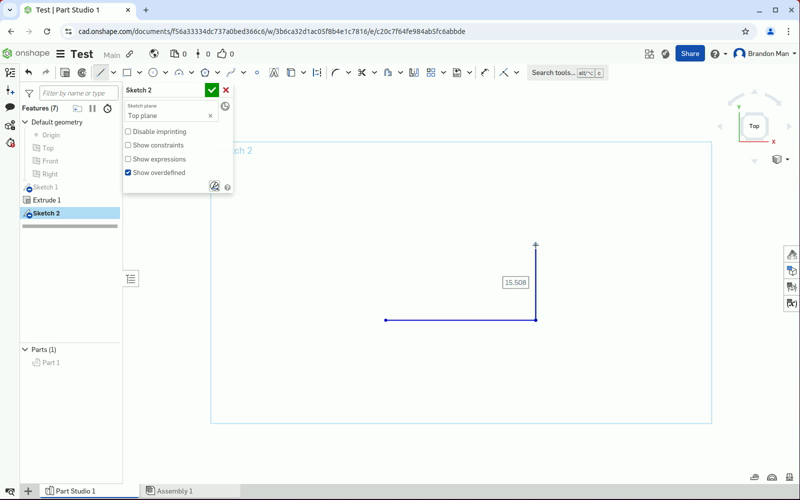
mouse_move(565, 244)
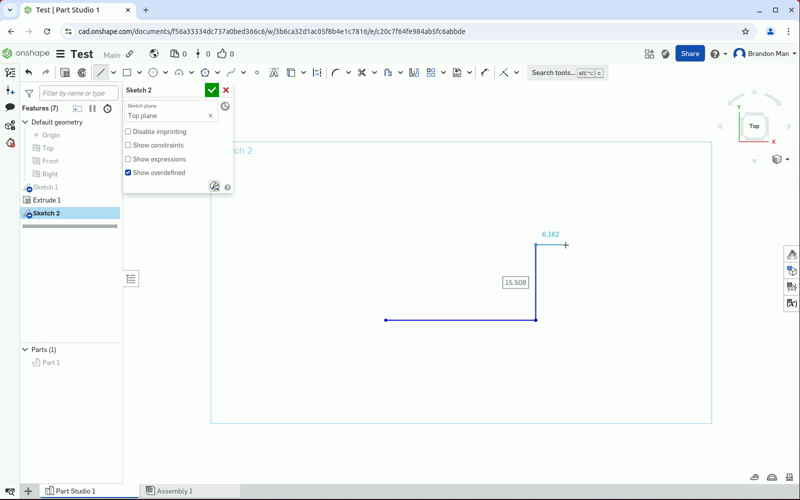
mouse_move(497, 244)
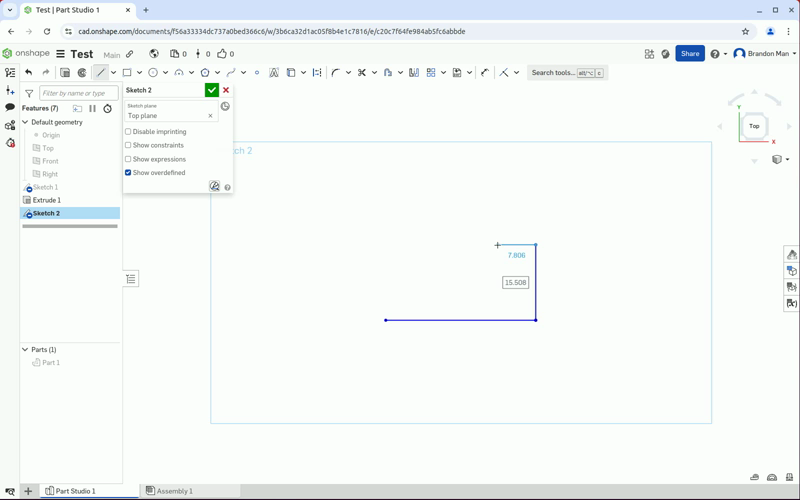
click(497, 244)
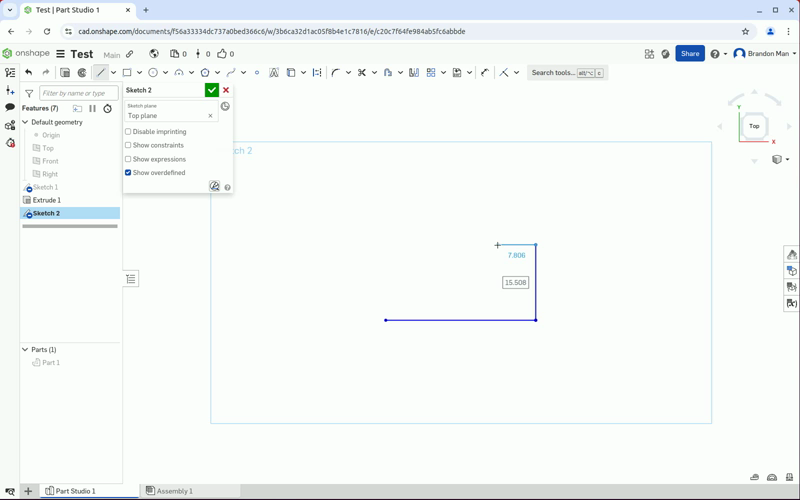
key_up(shift)
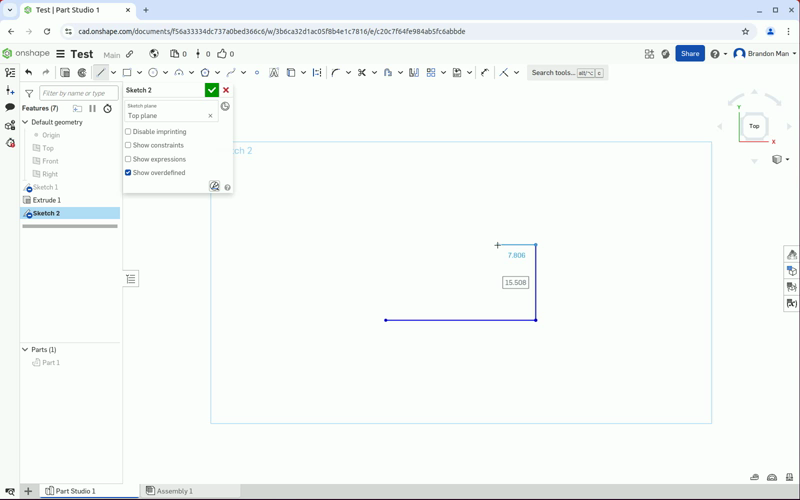
key_down(shift)
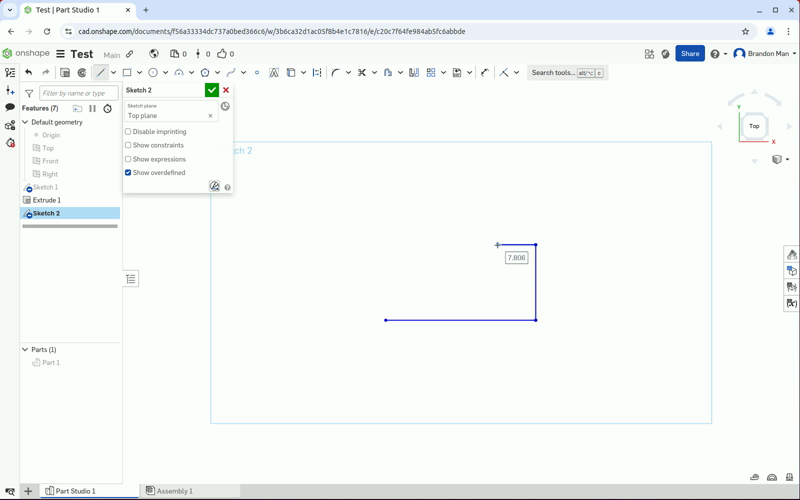
mouse_move(527, 244)
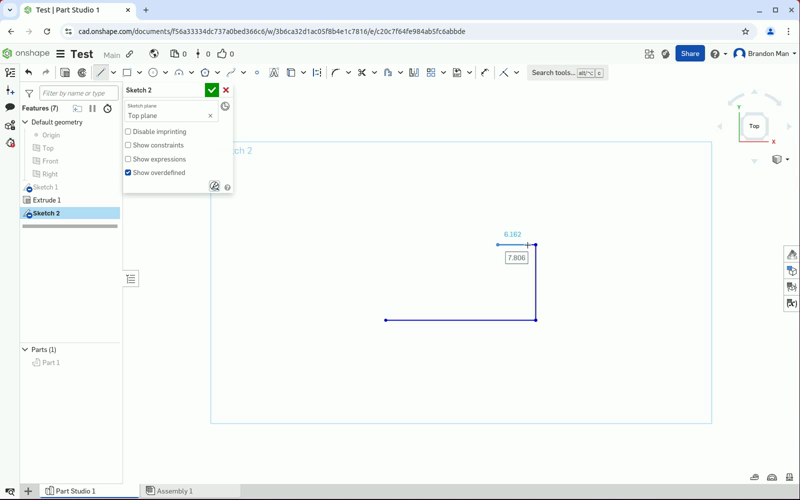
mouse_move(461, 244)
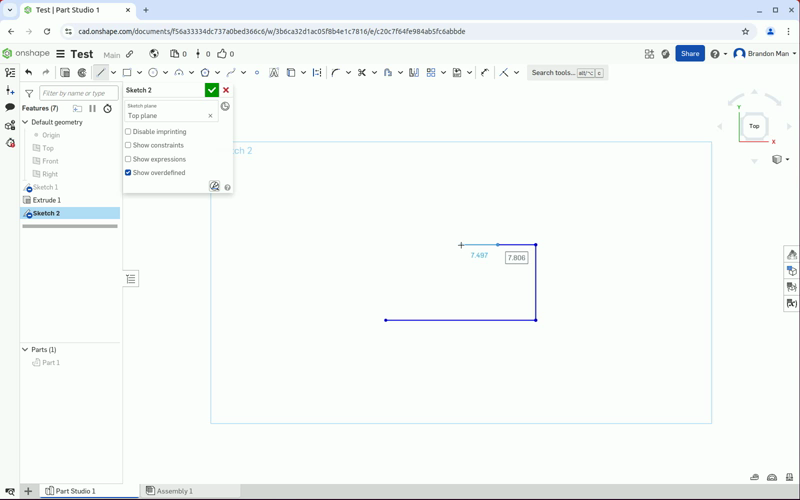
click(461, 244)
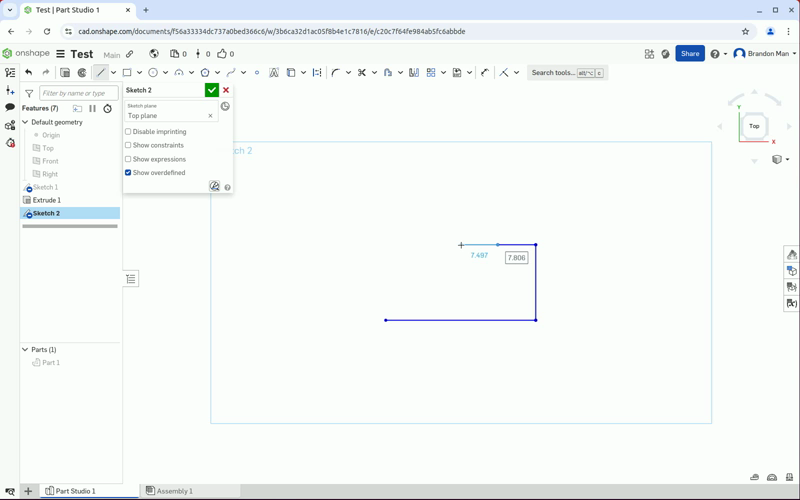
key_up(shift)
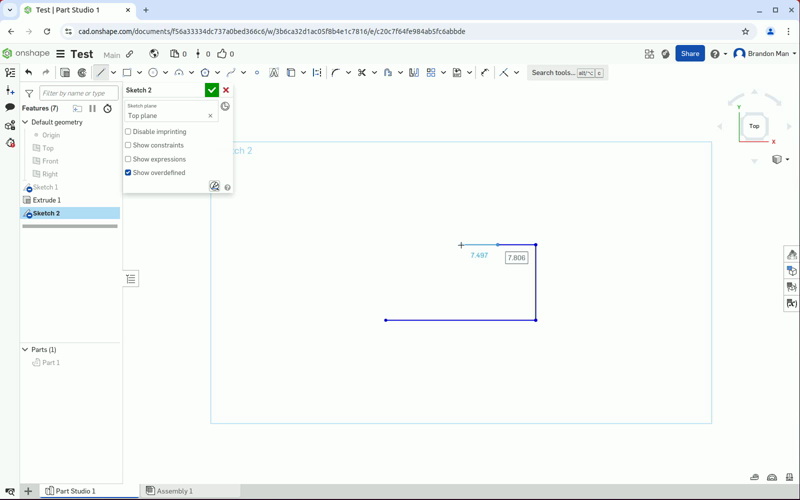
key_down(shift)
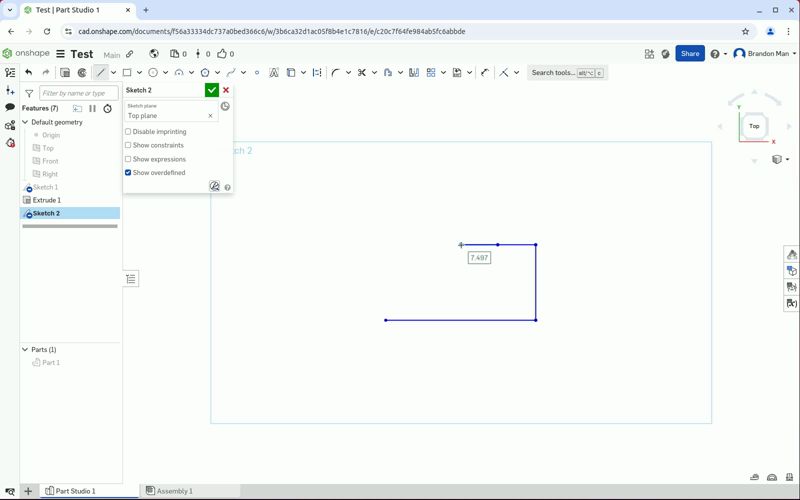
mouse_move(491, 244)
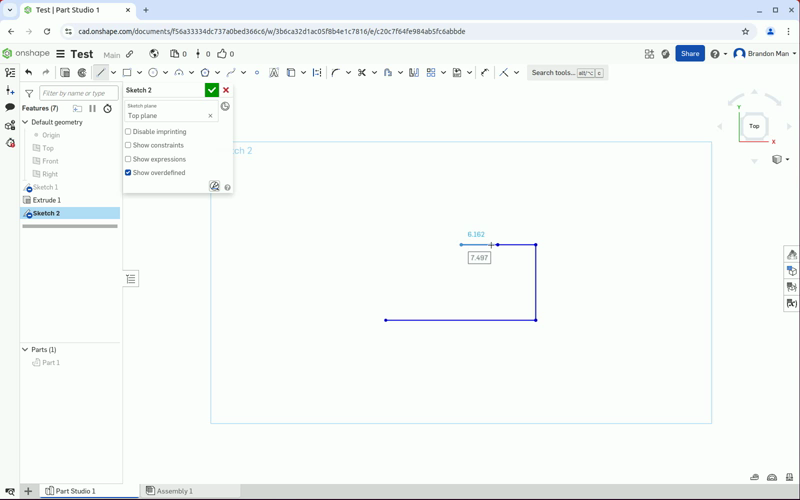
mouse_move(423, 244)
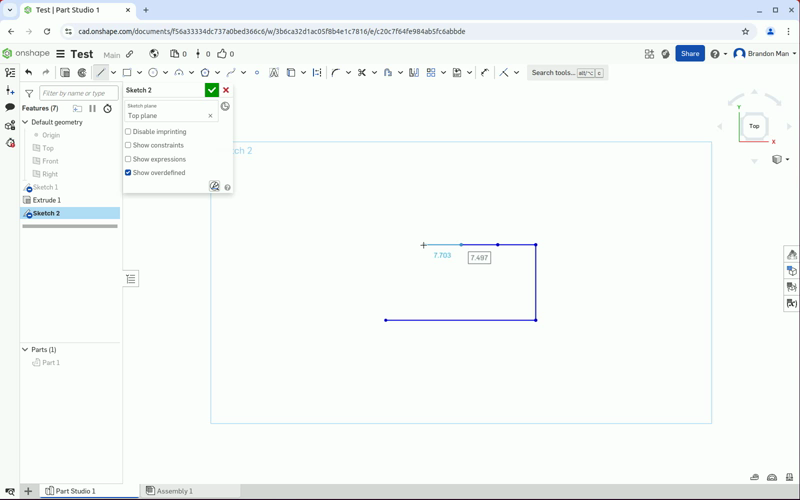
click(423, 244)
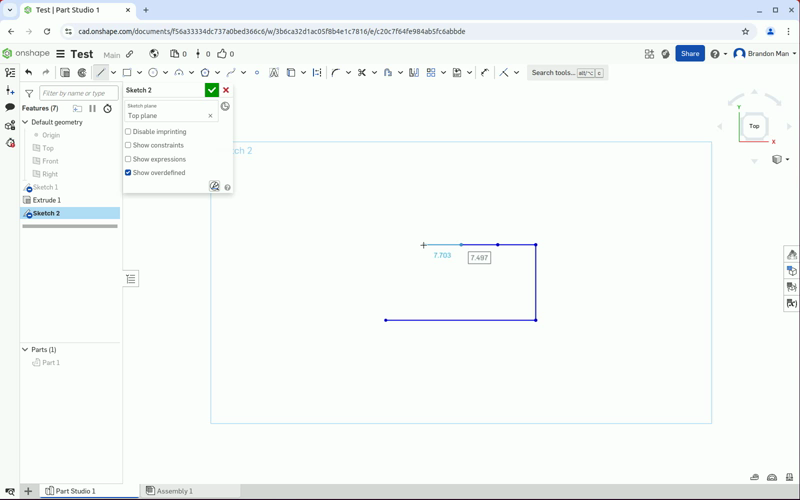
key_up(shift)
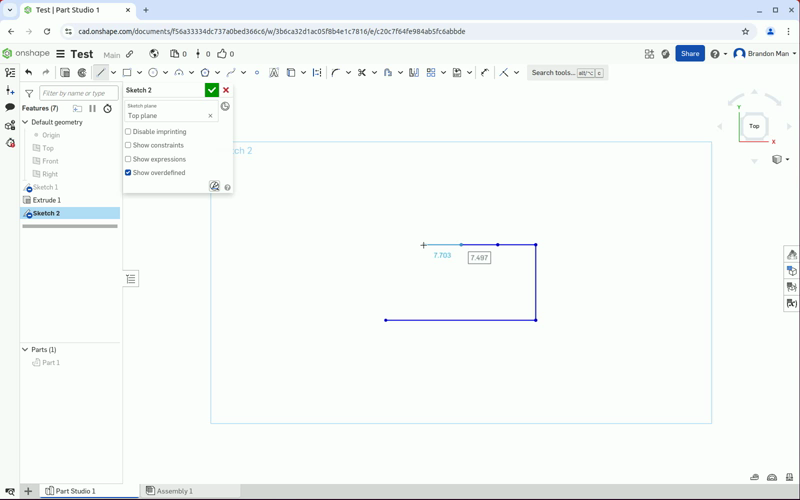
key_down(shift)
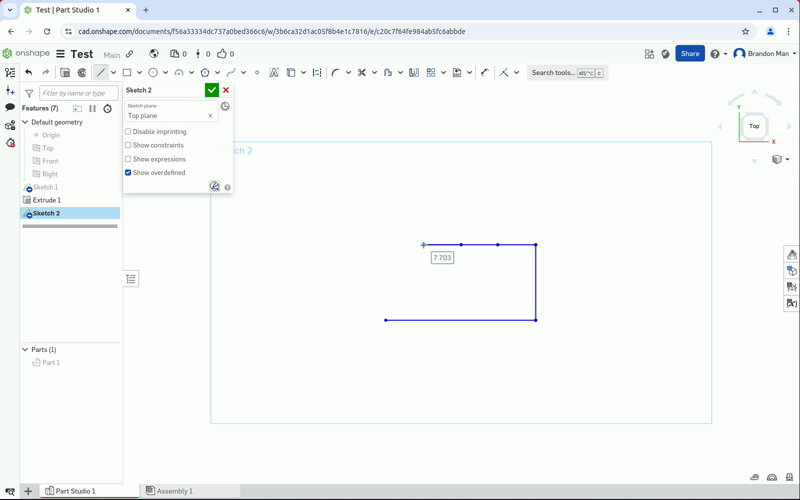
mouse_move(453, 244)
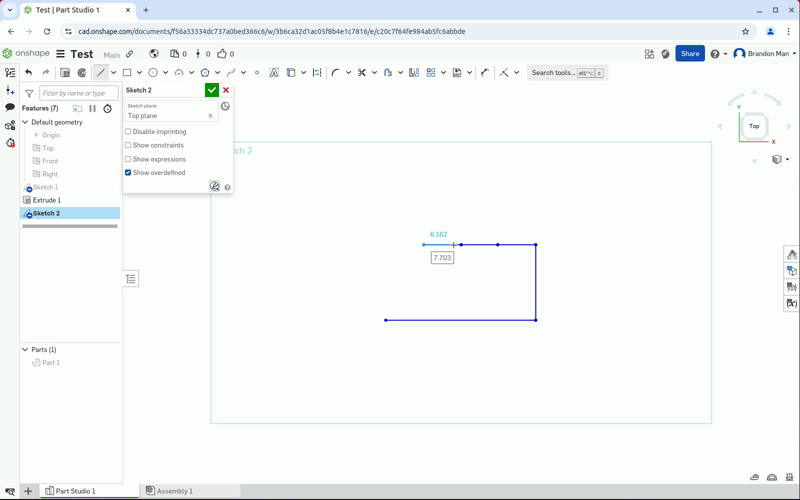
mouse_move(385, 244)
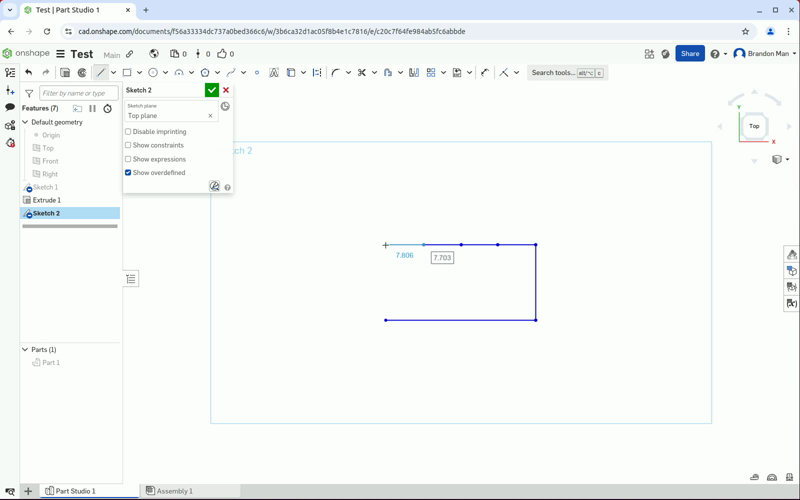
click(385, 244)
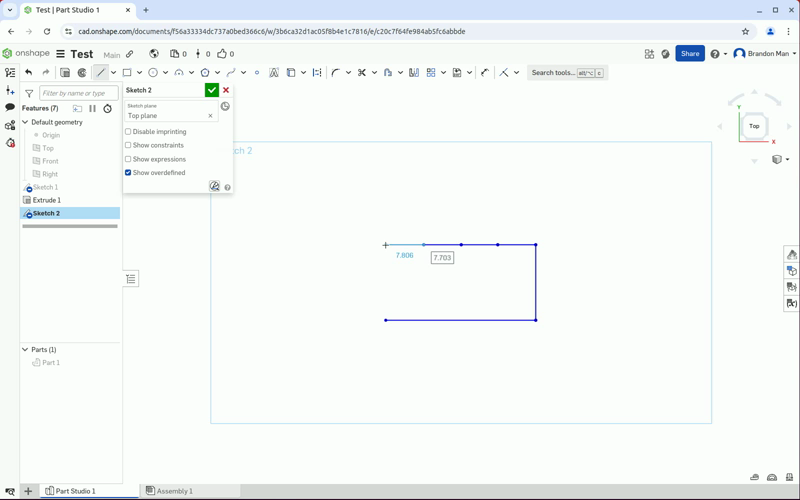
key_up(shift)
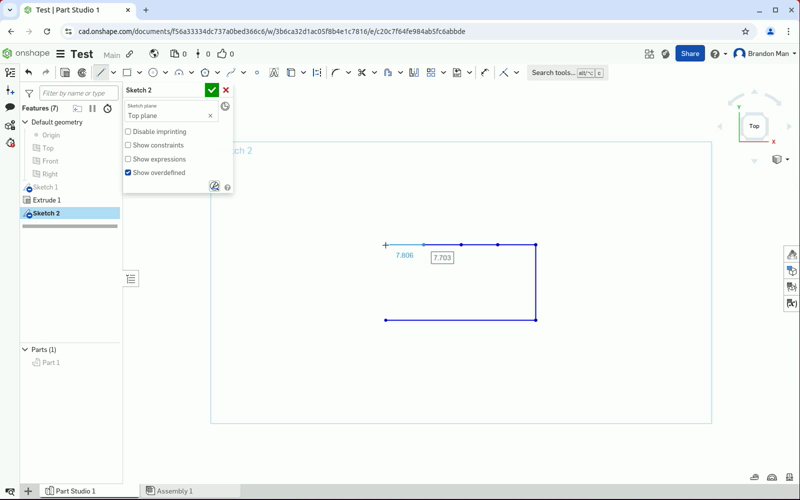
key_down(shift)
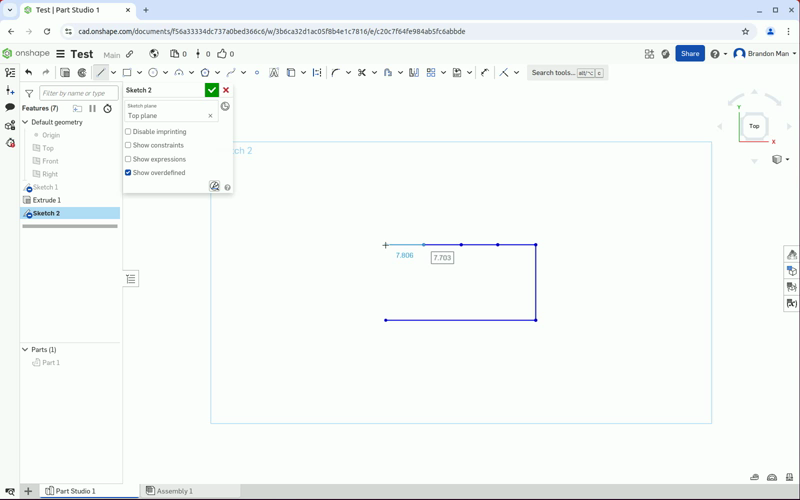
mouse_move(385, 320)
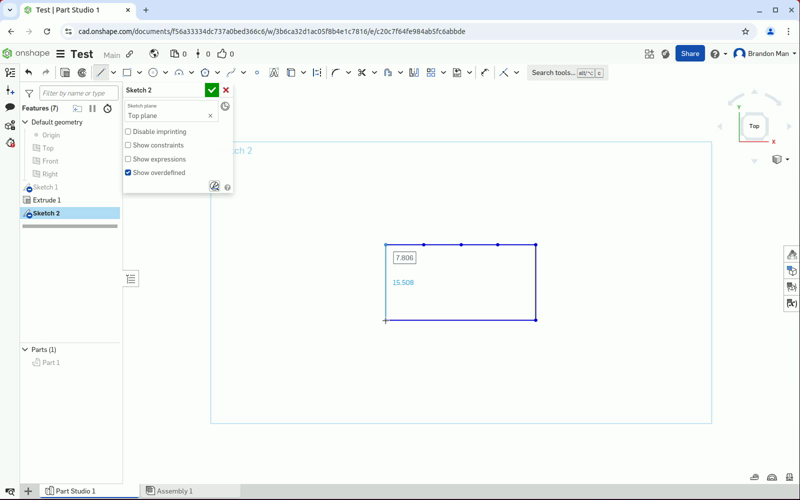
key_up(shift)
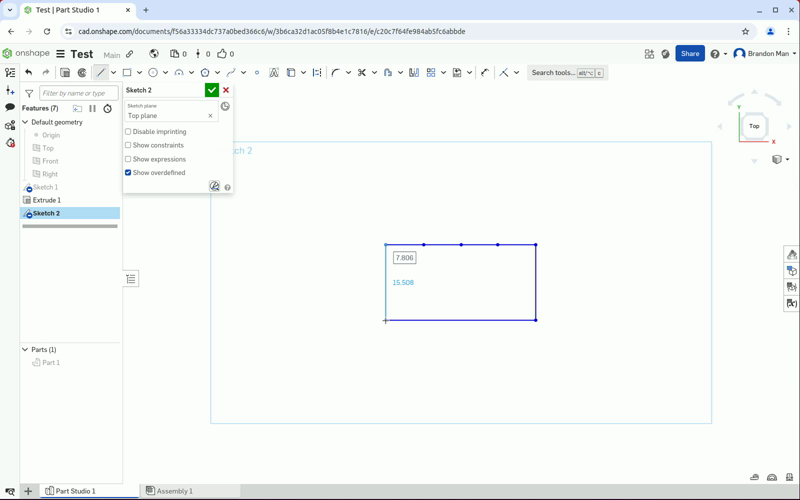
click(385, 320)
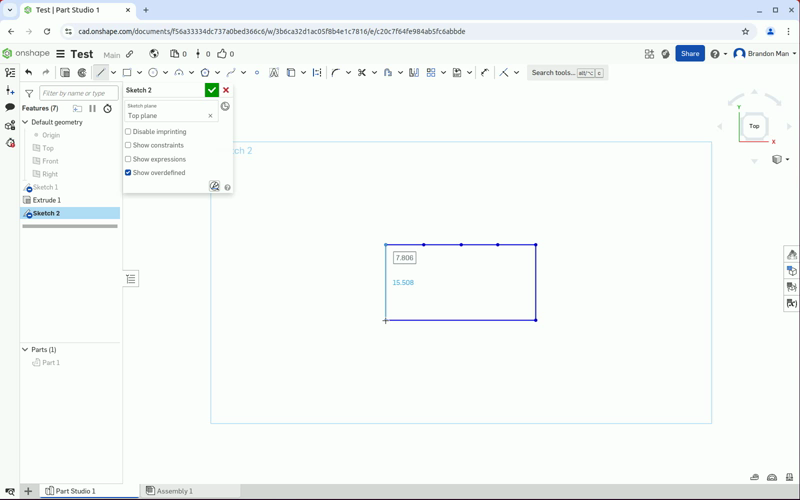
key(esc)
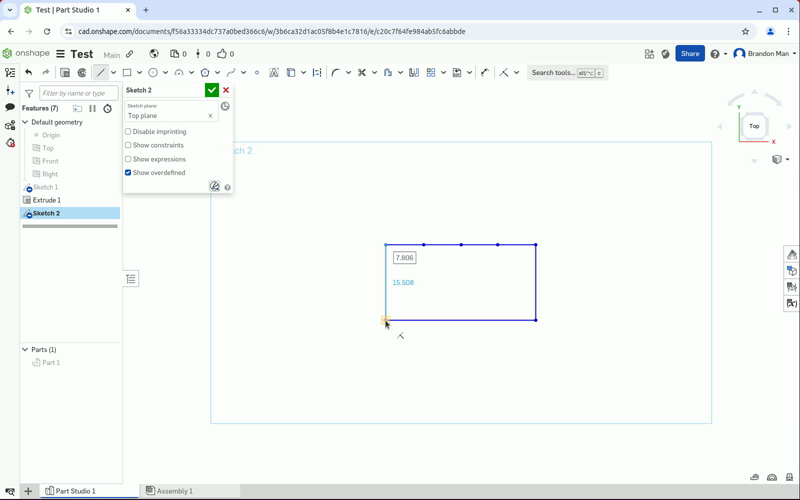
mouse_move(512, 311)
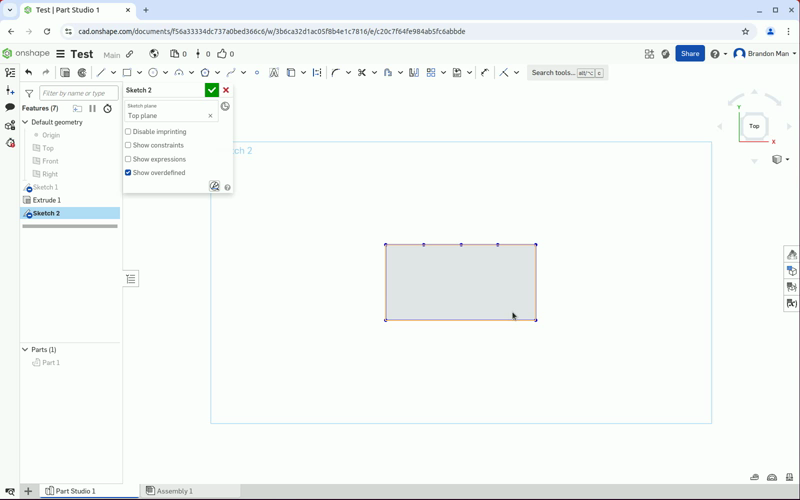
click(512, 311)
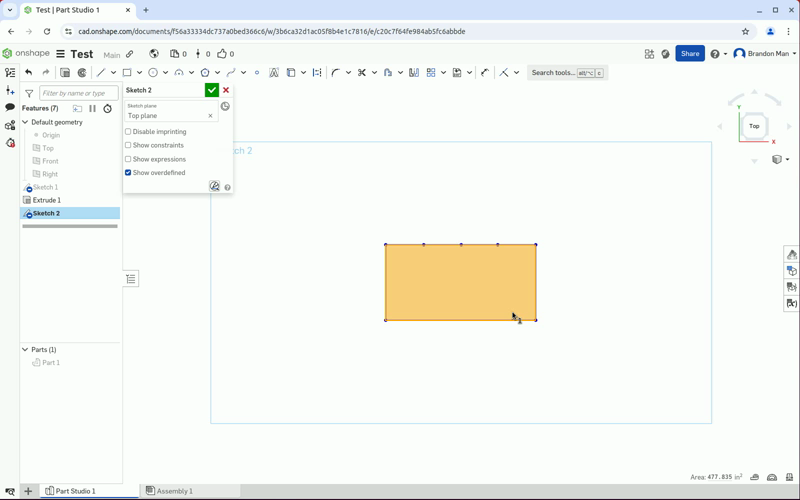
mouse_move(73, 352)
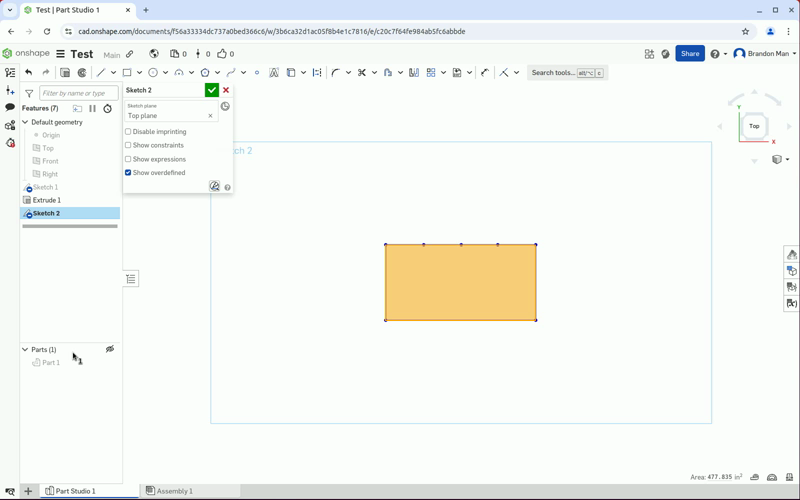
key(shift+y)
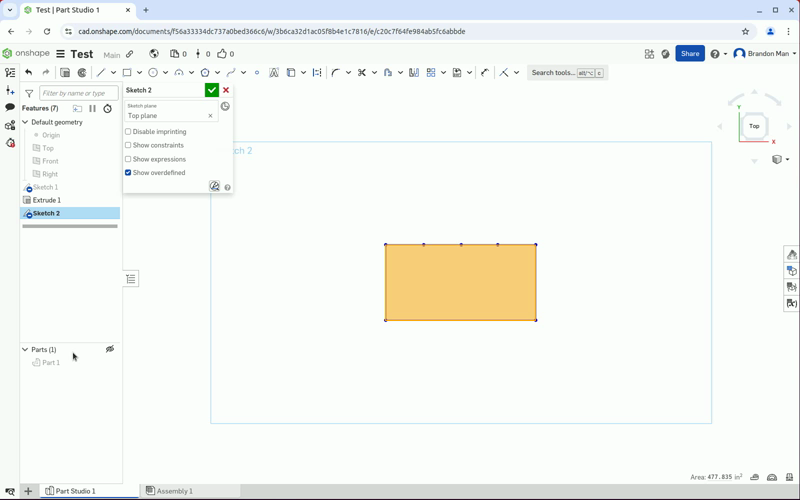
key(shift+e)
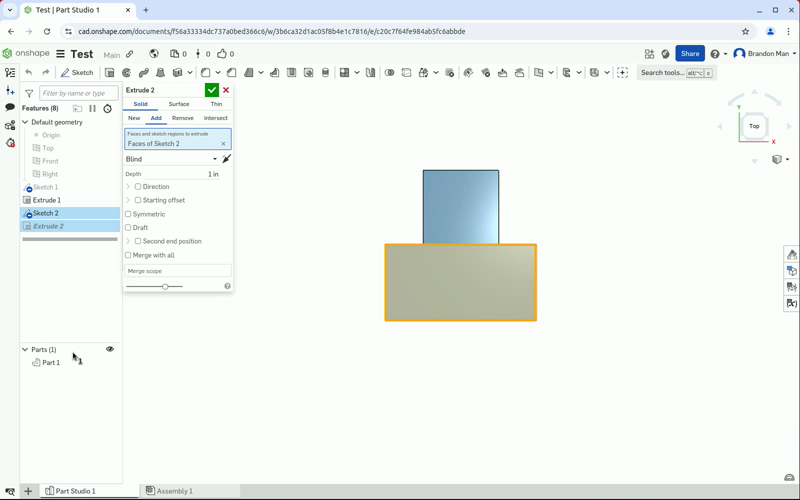
mouse_move(143, 106)
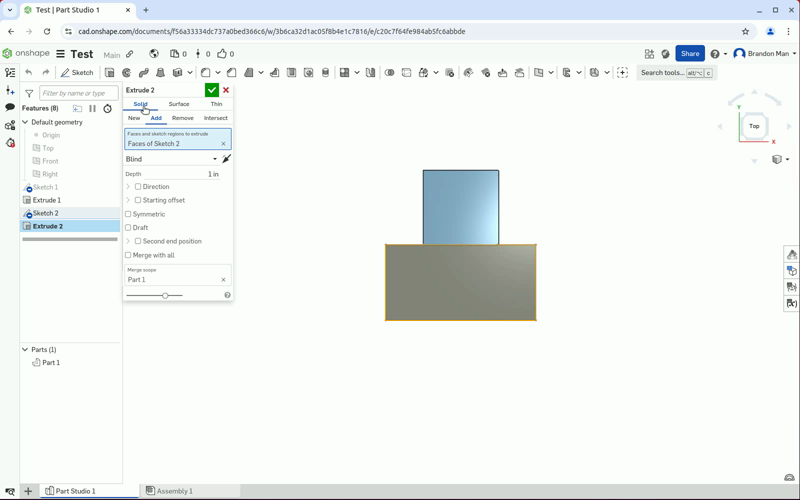
click(143, 106)
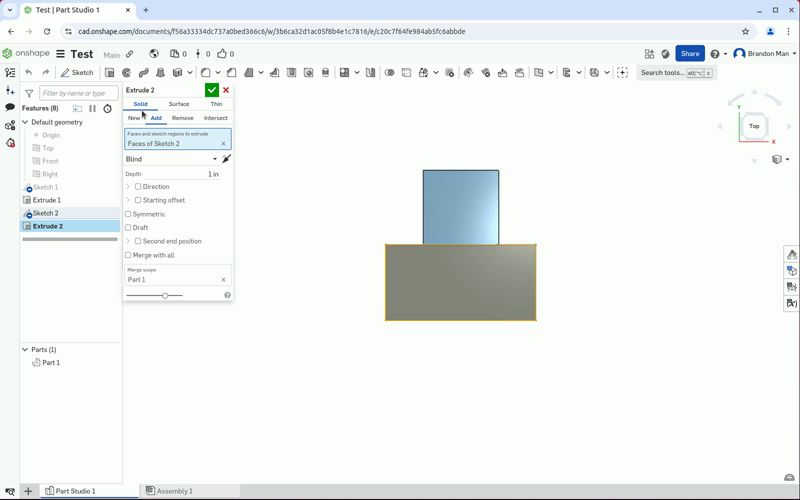
mouse_move(137, 120)
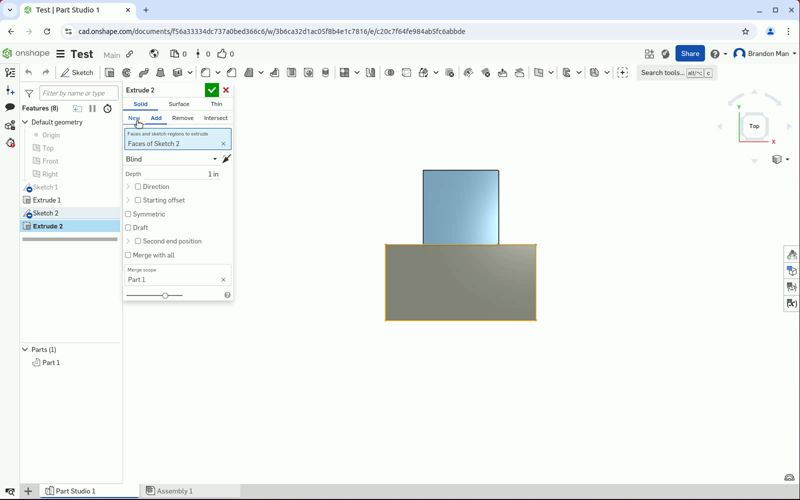
click(137, 120)
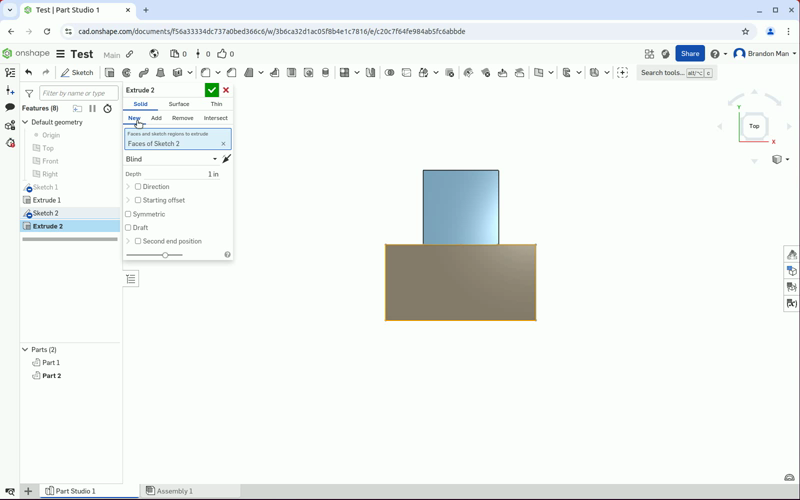
key(tab, 4)
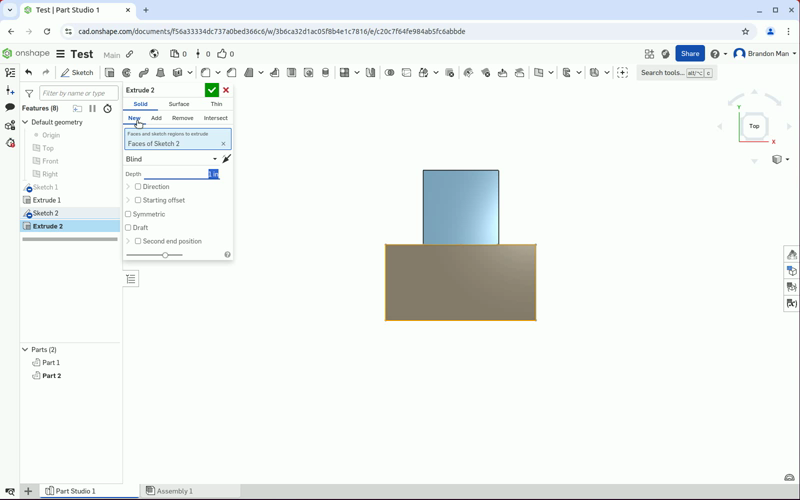
text(-23.108)
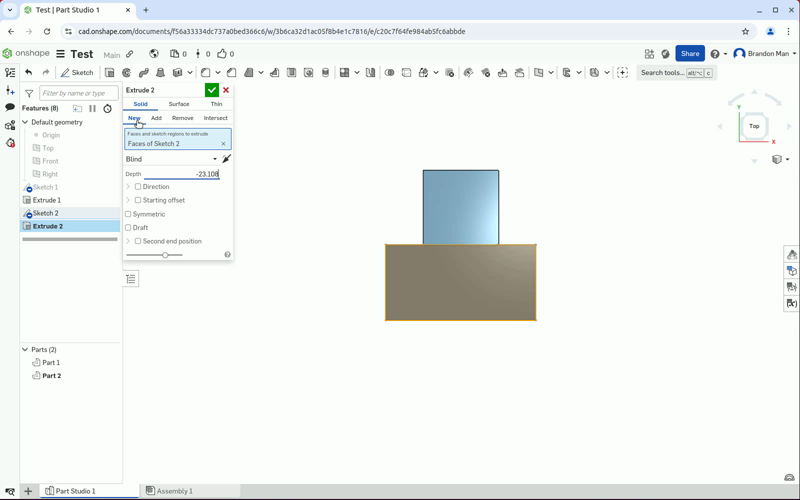
key(tab, 3)
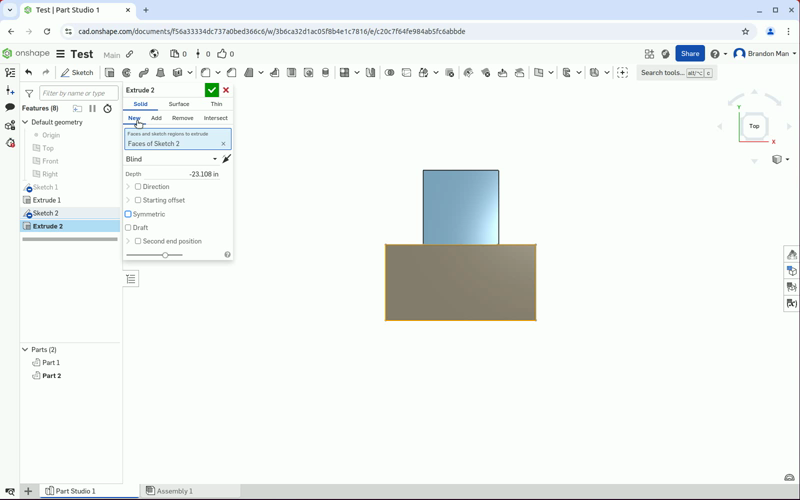
key(space)
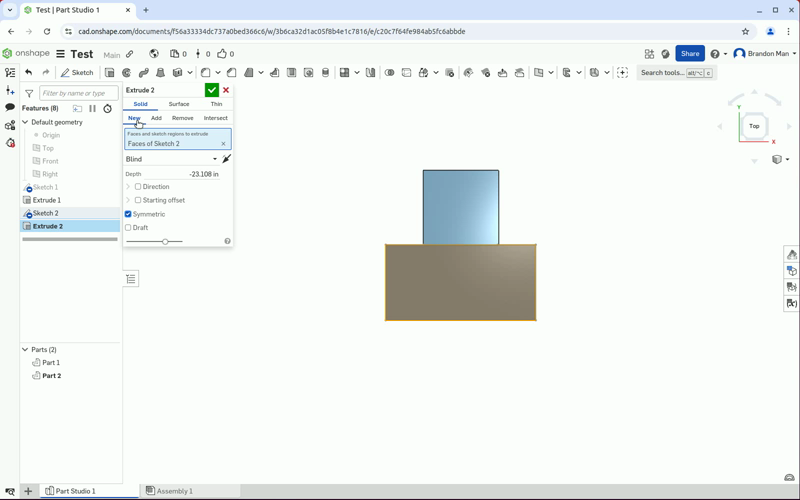
key(enter)
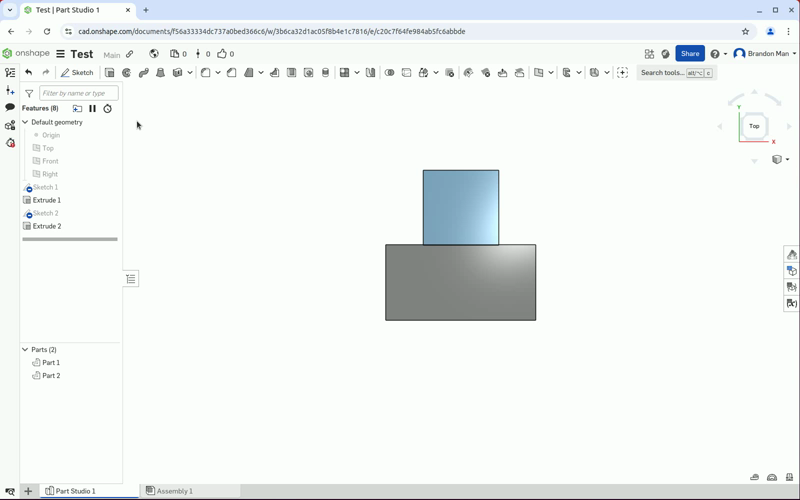
key(shift+h)
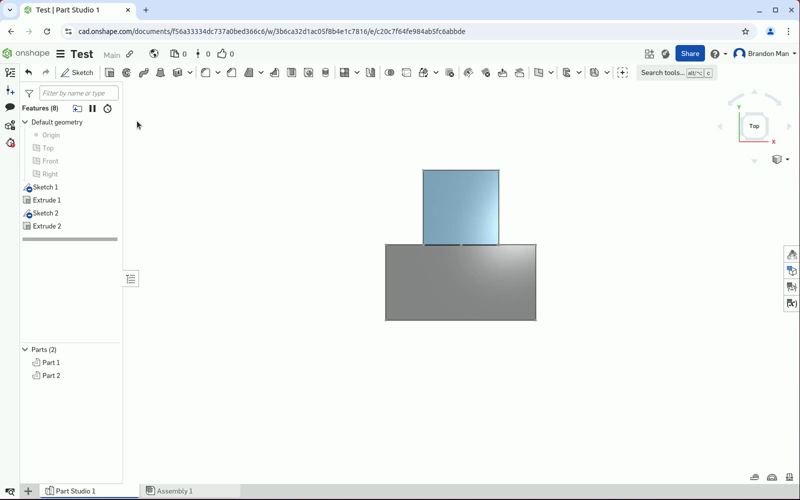
key(shift+h)
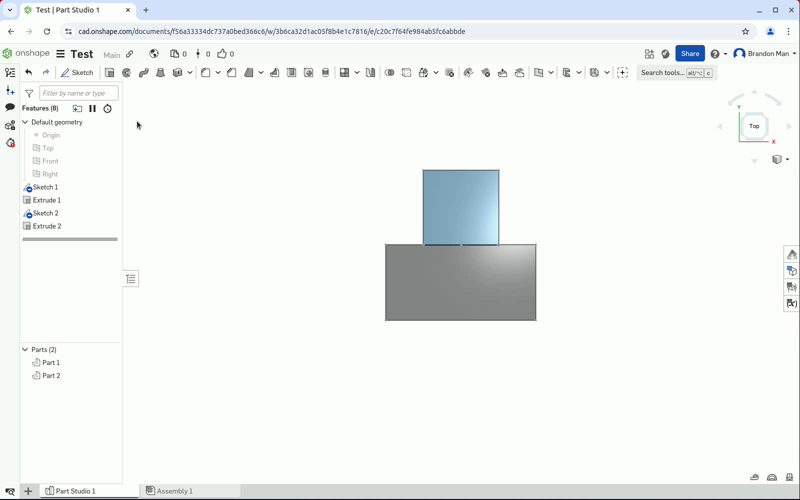
key(shift+7)
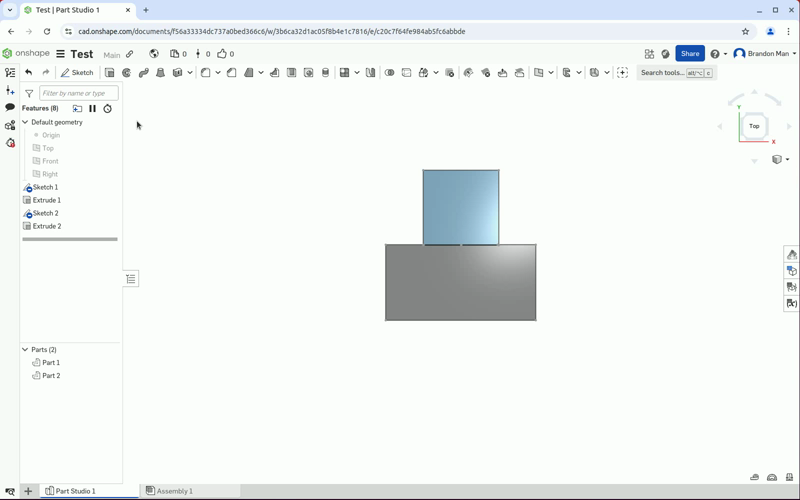
key(up, 3)
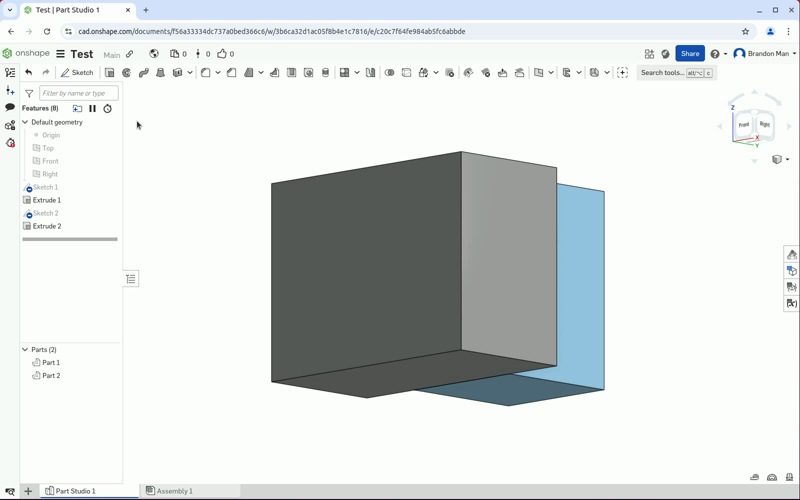
key(left, 3)
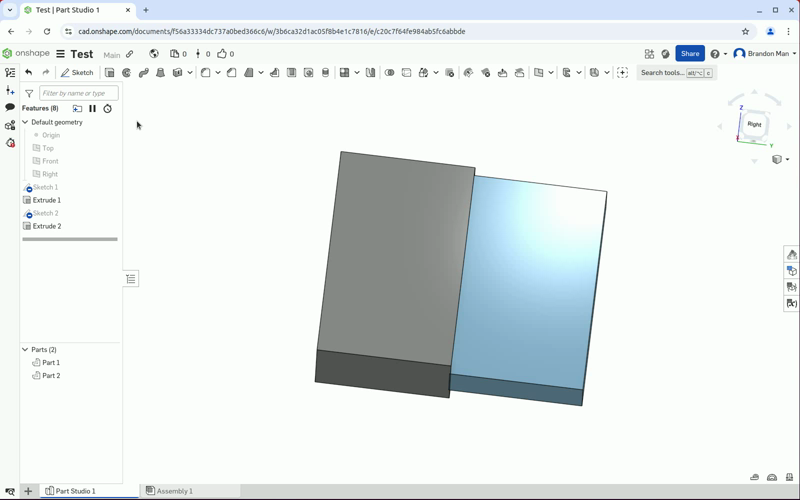
key(right, 3)
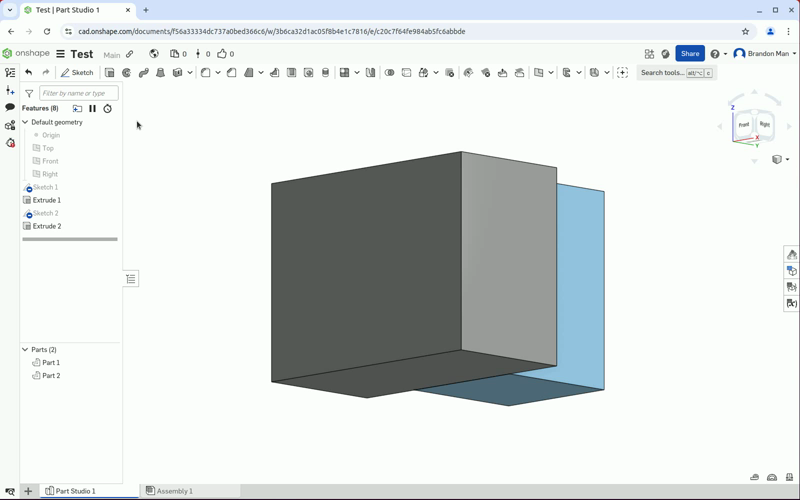
key(down, 3)
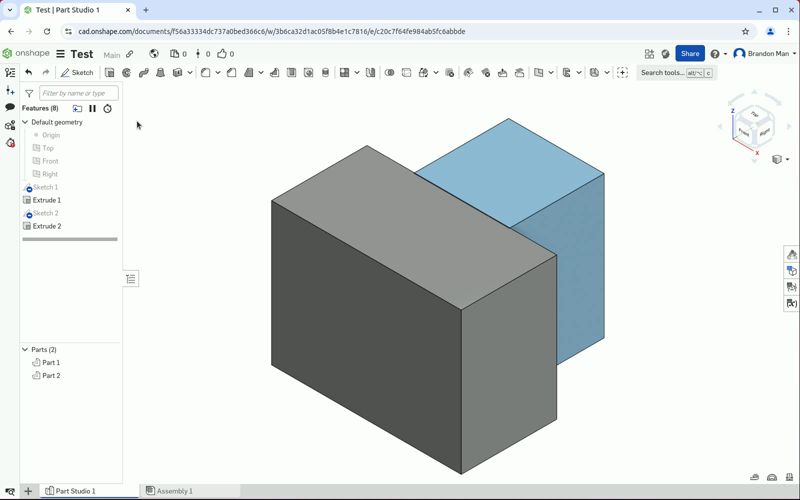
mouse_move(73, 189)
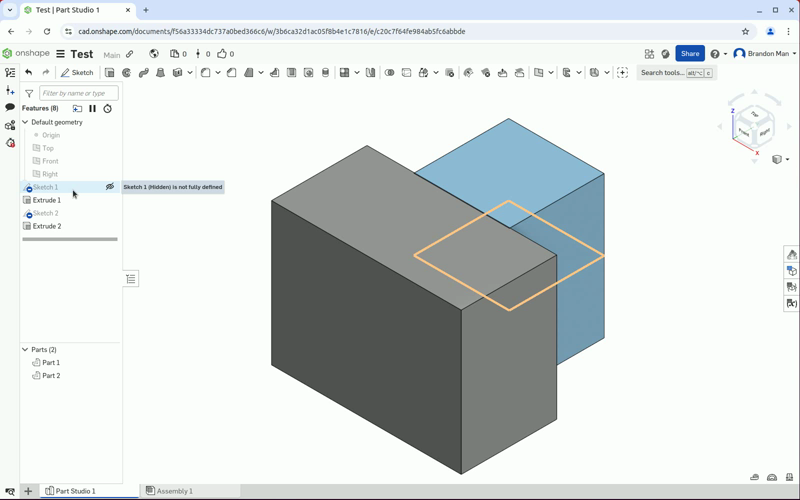
click(73, 189)